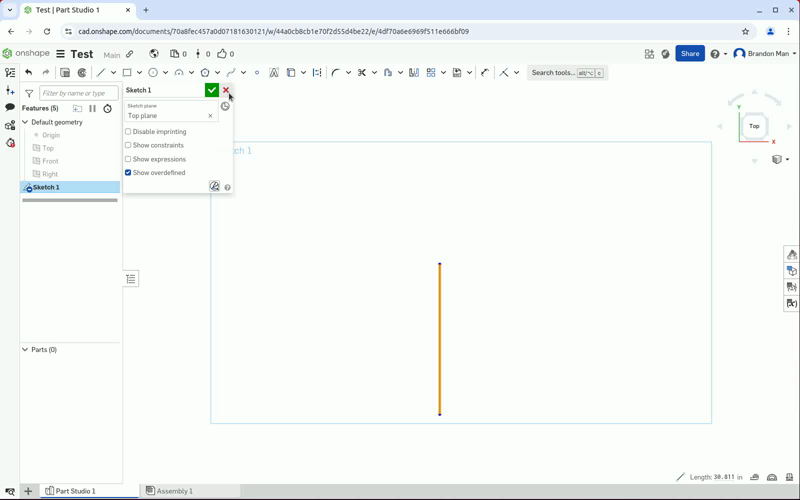
key(shift+h)
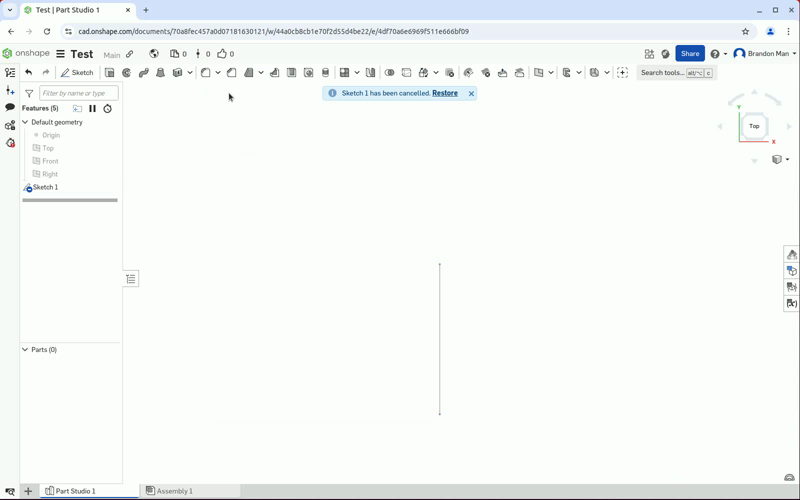
key(shift+s)
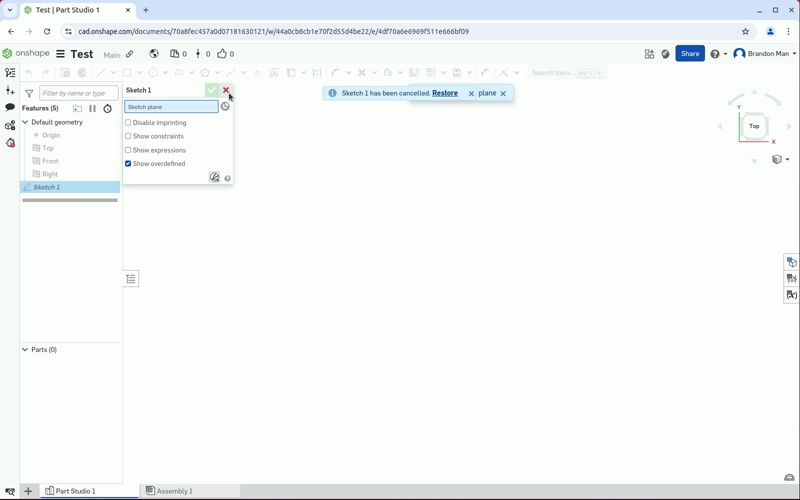
mouse_move(73, 150)
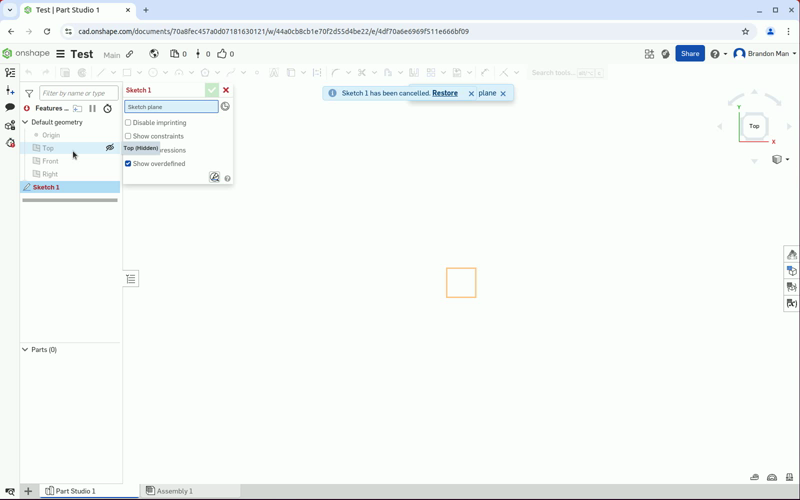
click(73, 150)
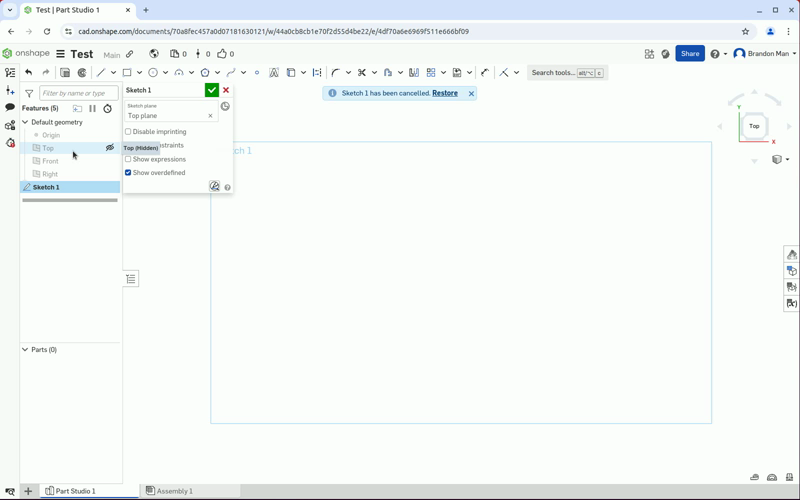
mouse_move(73, 352)
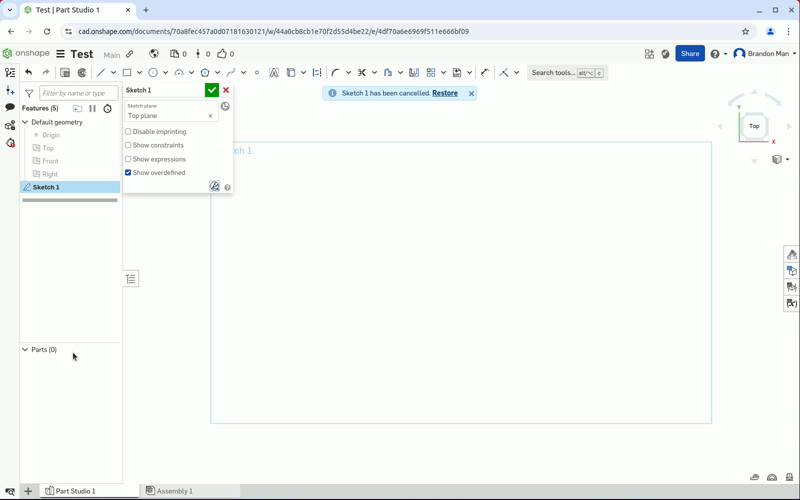
key(y)
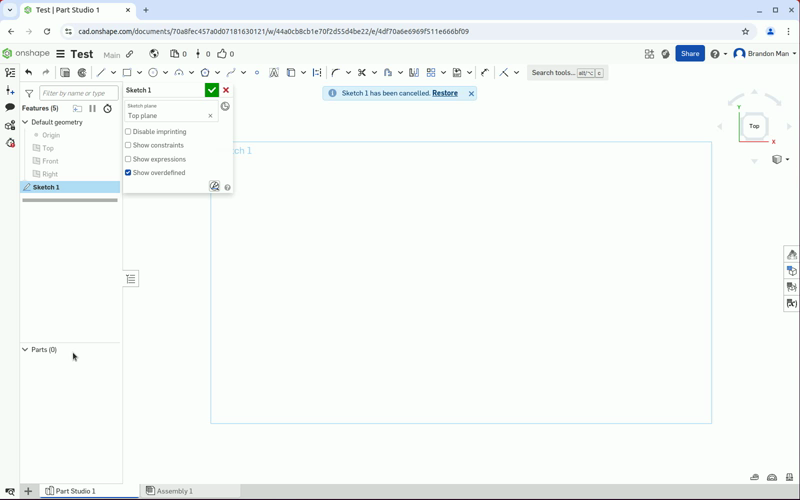
key(c)
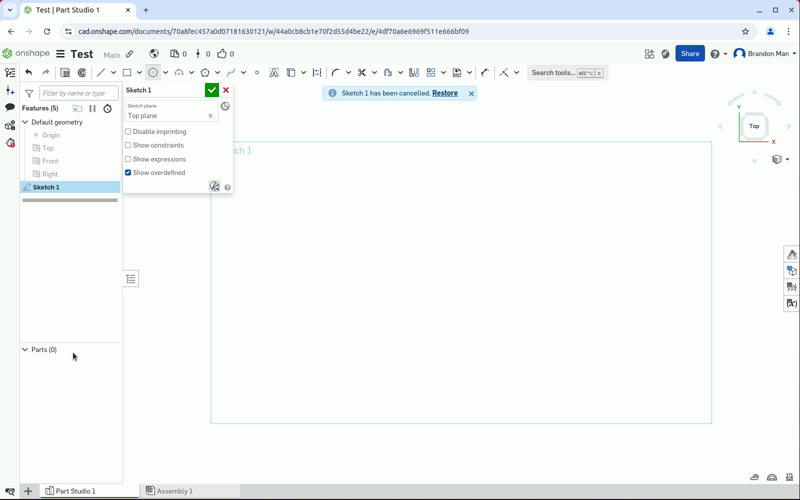
key_down(shift)
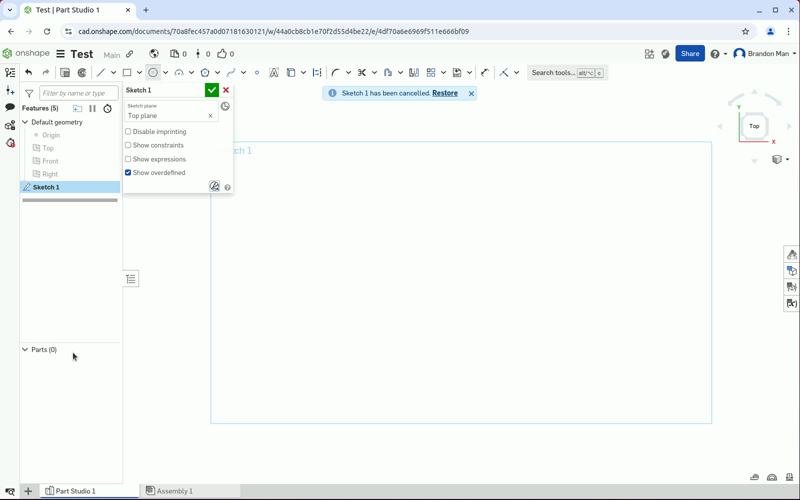
mouse_move(470, 282)
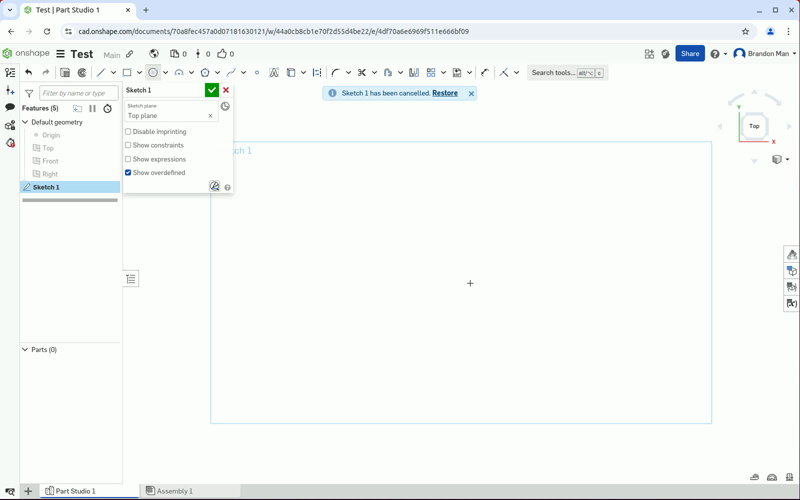
click(470, 282)
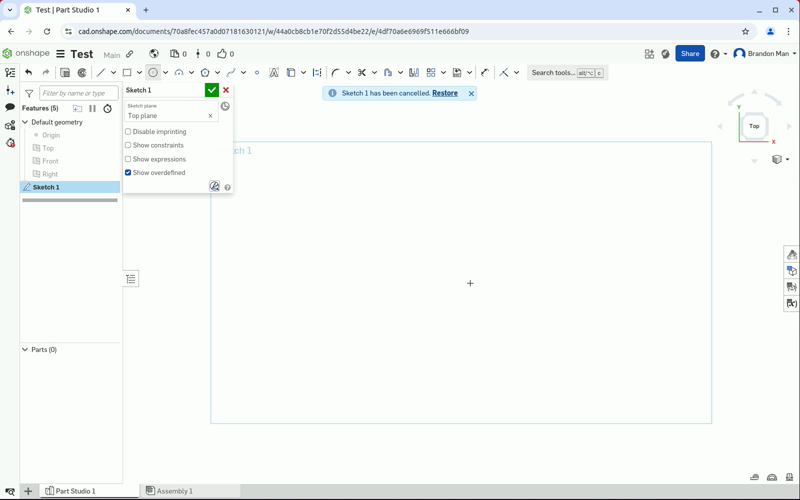
key_up(shift)
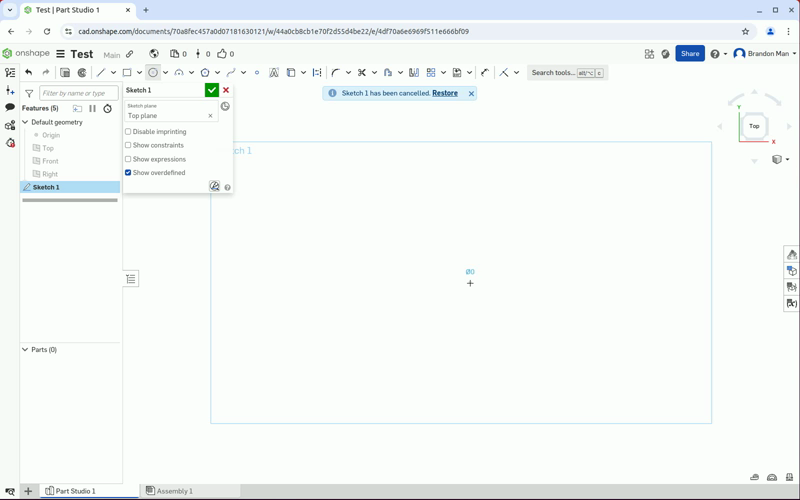
mouse_move(479, 282)
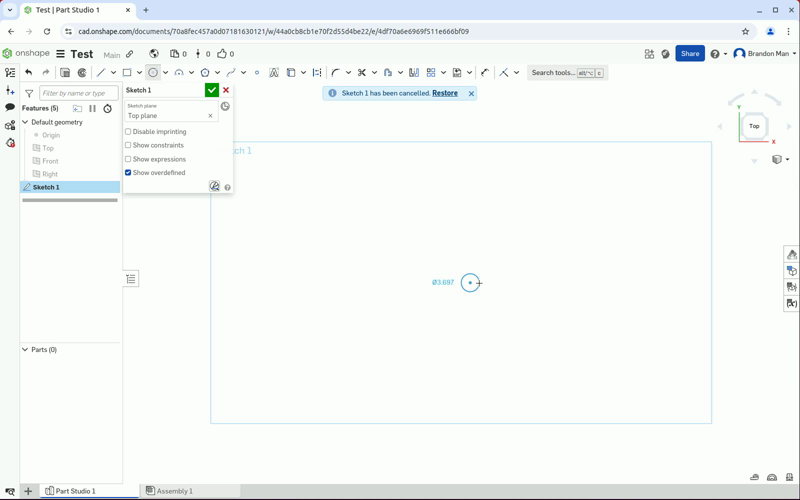
click(479, 282)
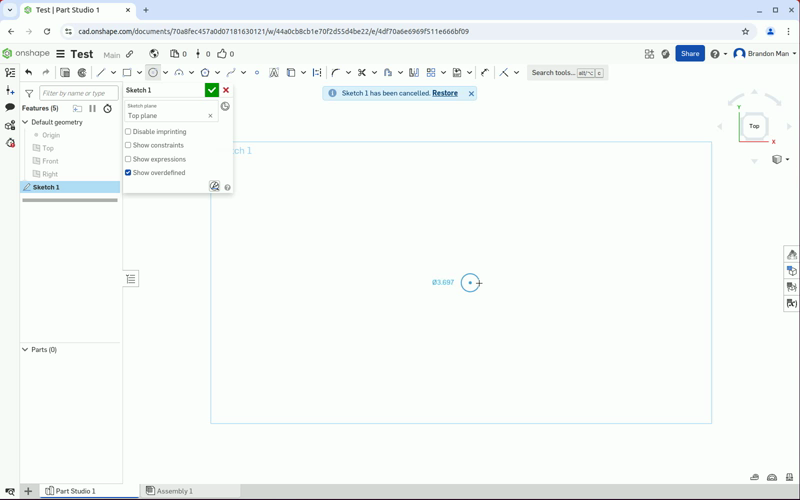
key(esc)
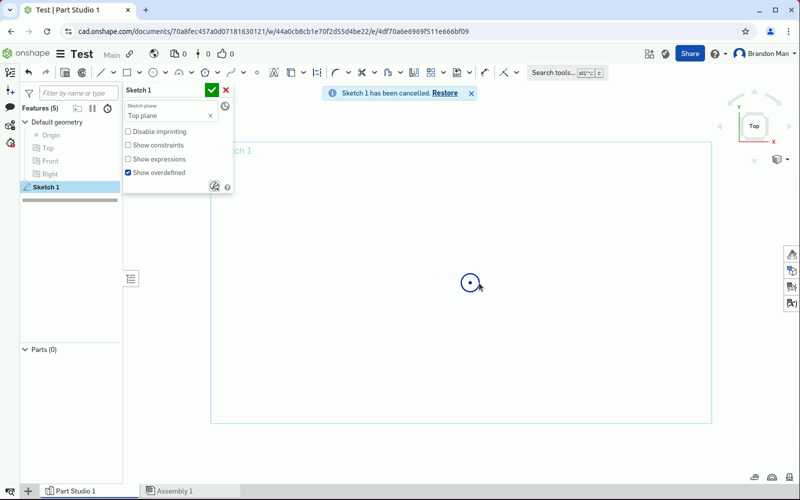
mouse_move(461, 281)
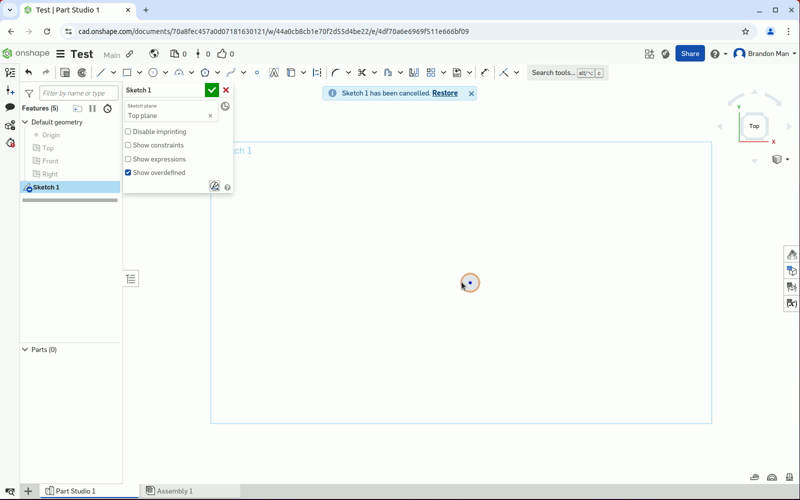
scroll(6)
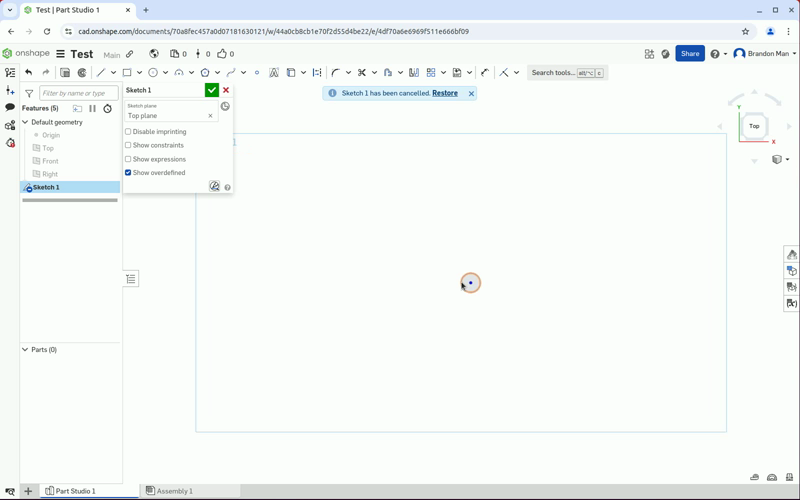
scroll(6)
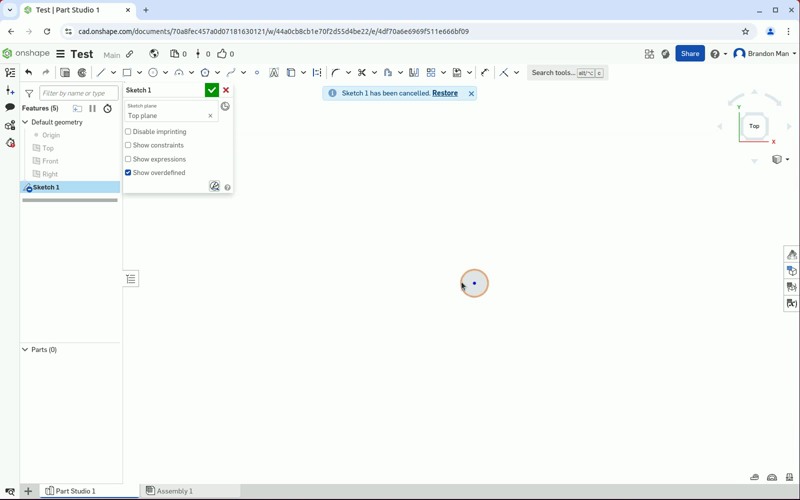
scroll(6)
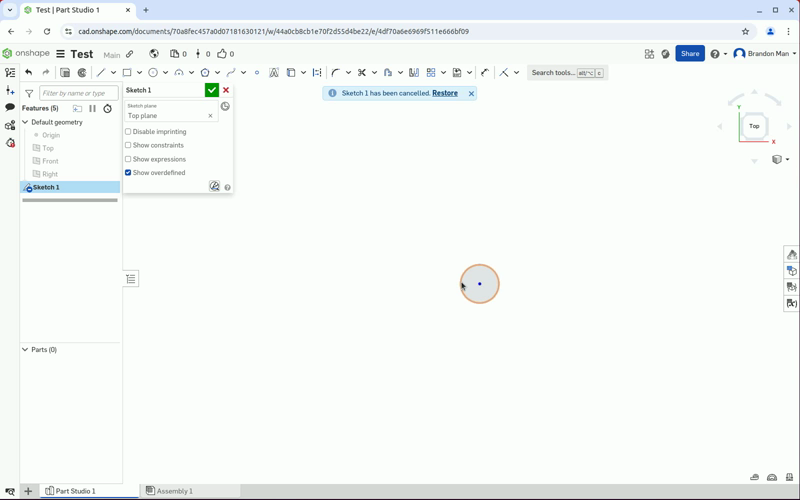
scroll(6)
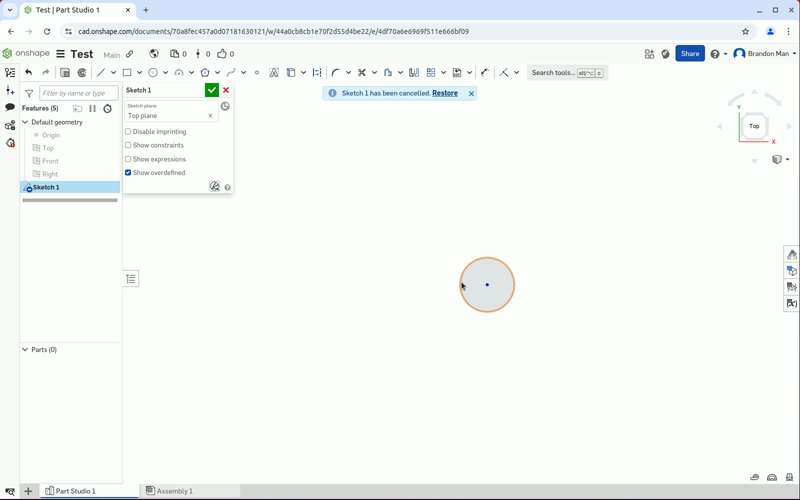
scroll(6)
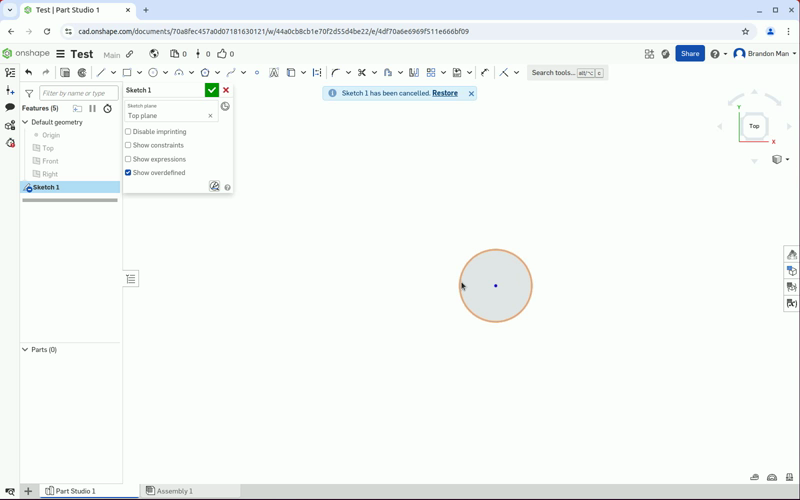
scroll(6)
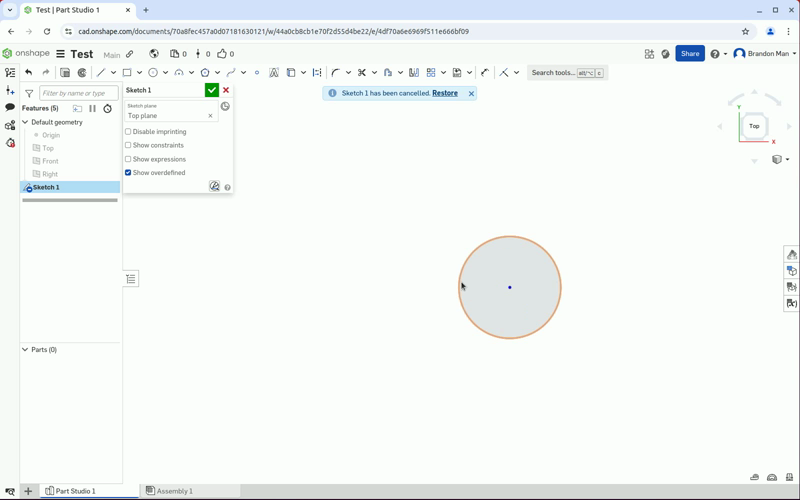
scroll(6)
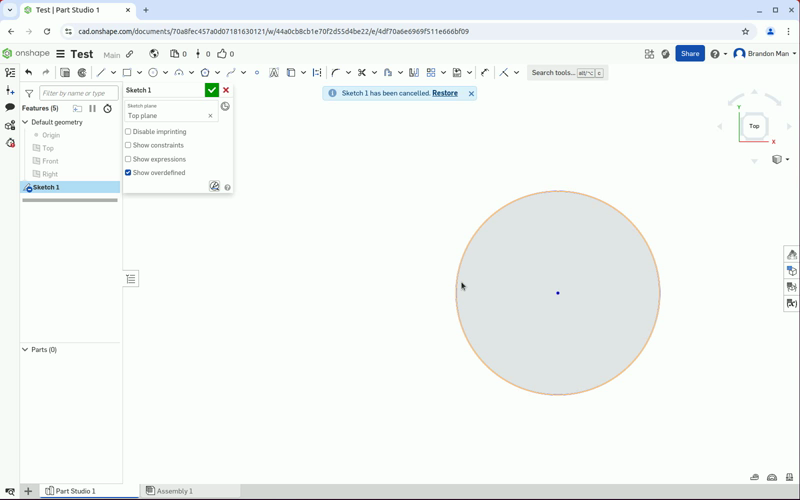
click(461, 281)
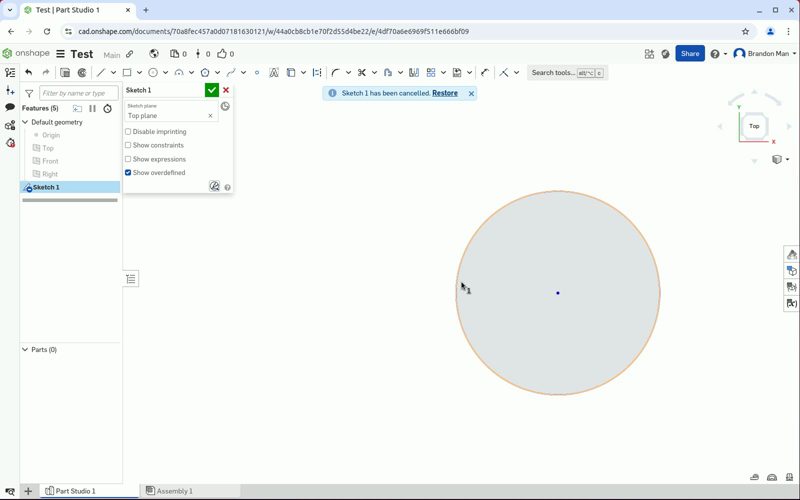
scroll(-6)
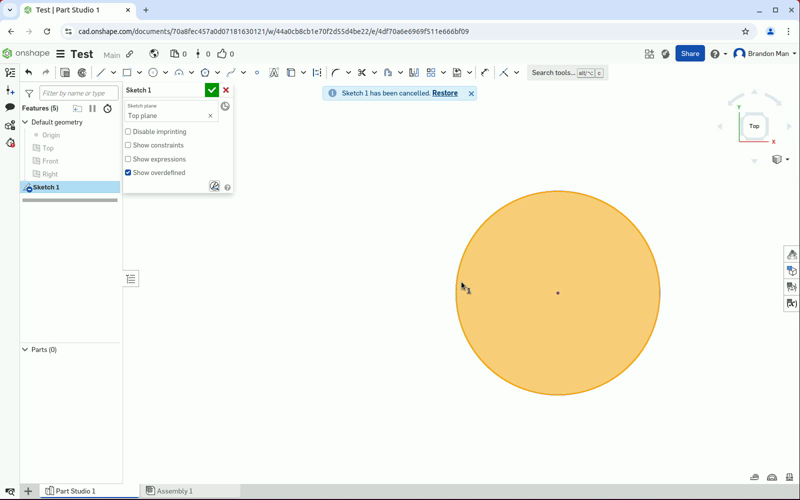
scroll(-6)
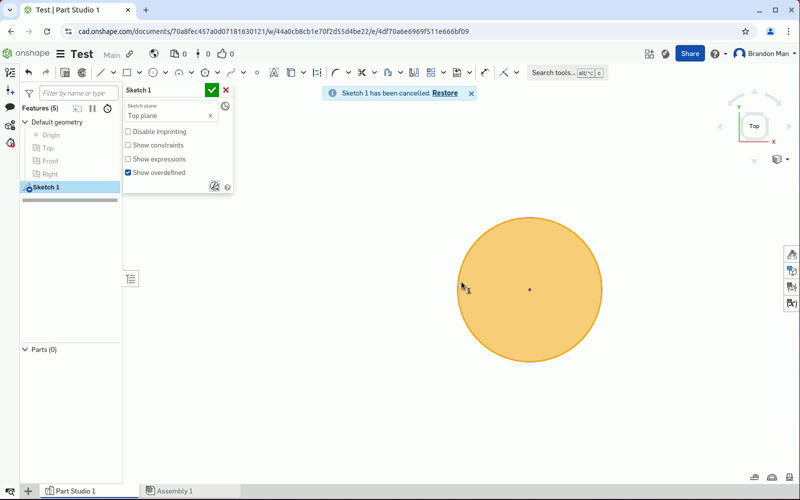
scroll(-6)
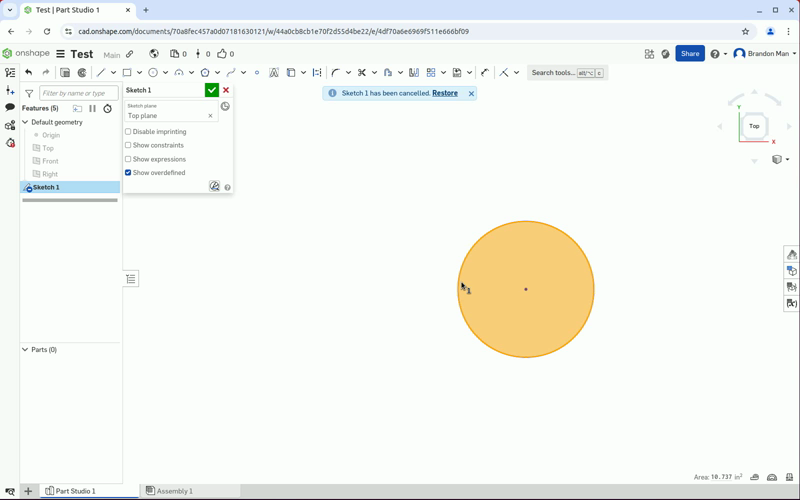
scroll(-6)
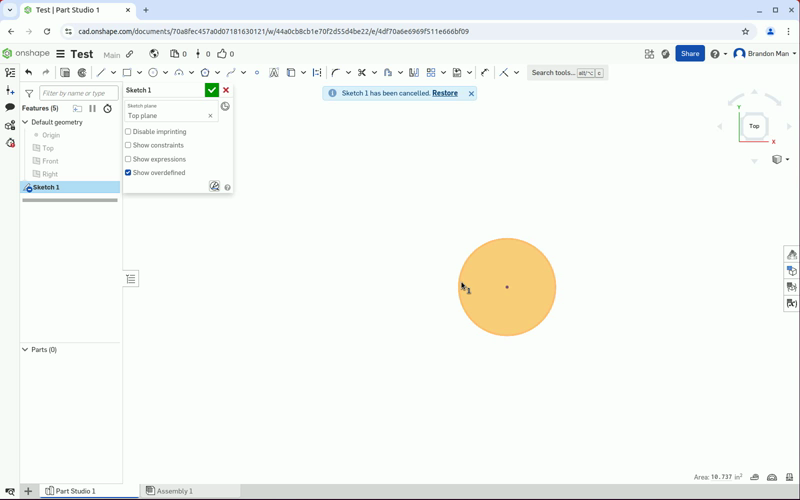
scroll(-6)
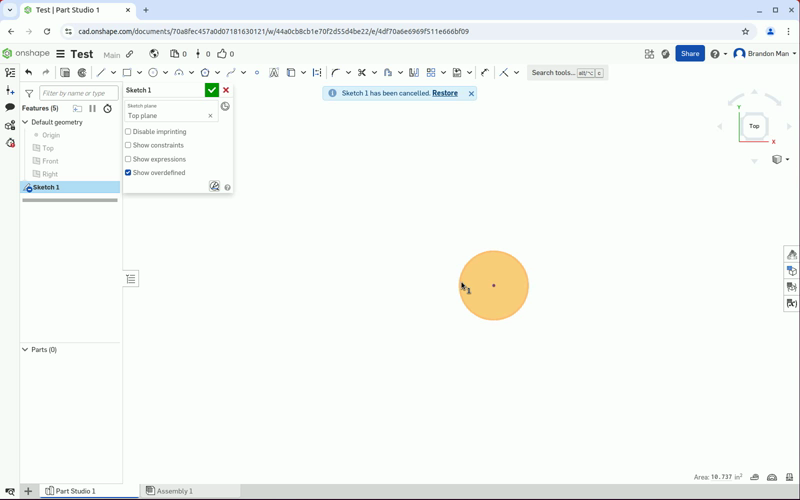
scroll(-6)
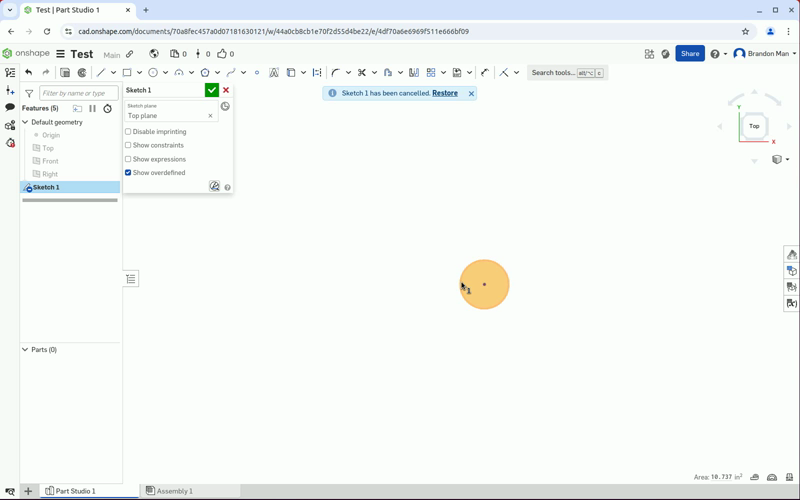
scroll(-6)
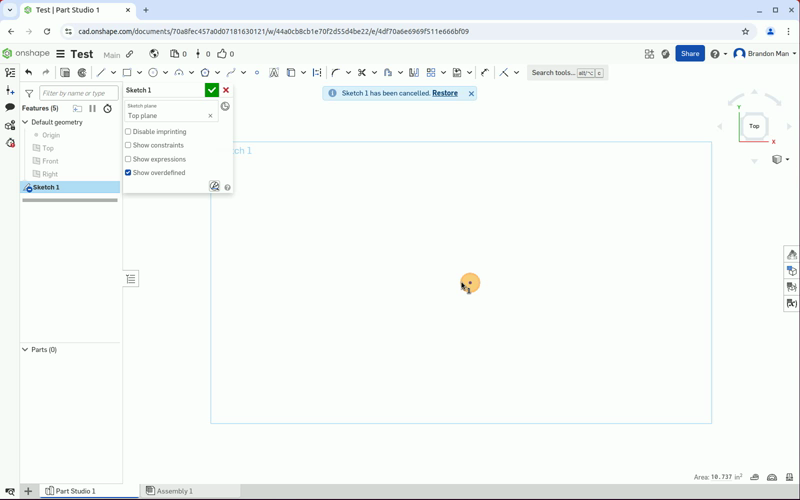
mouse_move(73, 352)
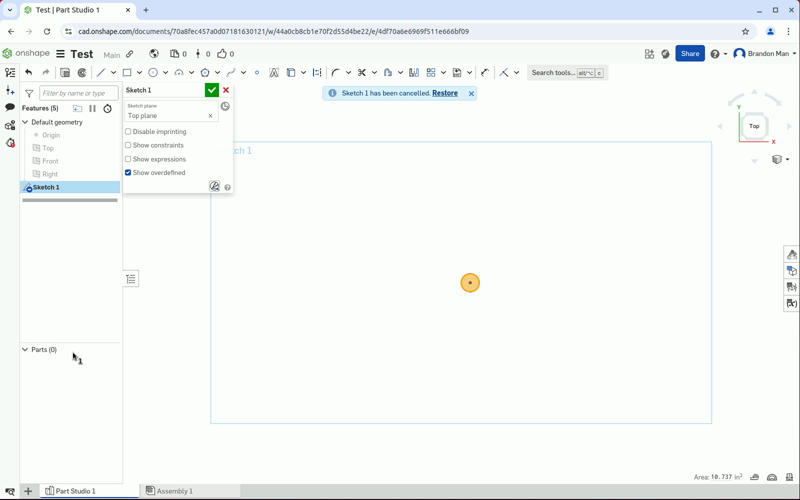
key(shift+y)
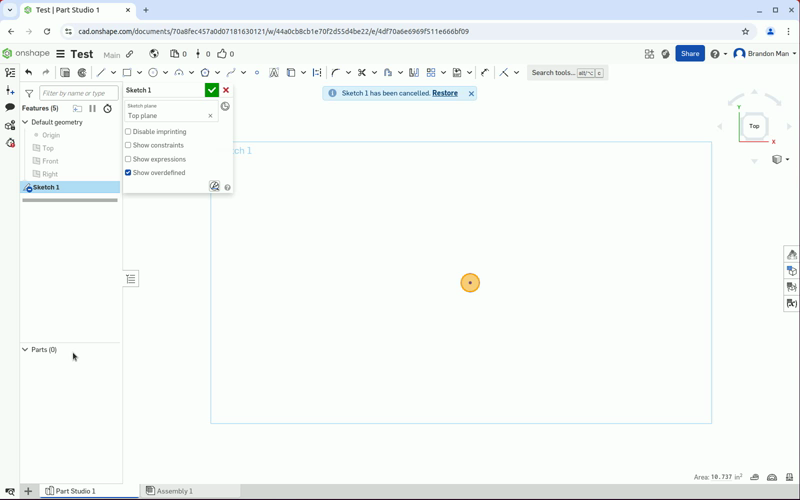
key(shift+e)
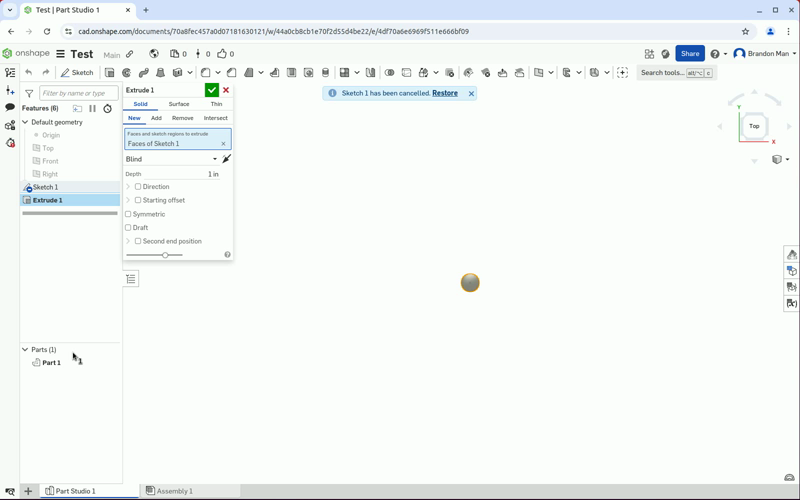
mouse_move(143, 106)
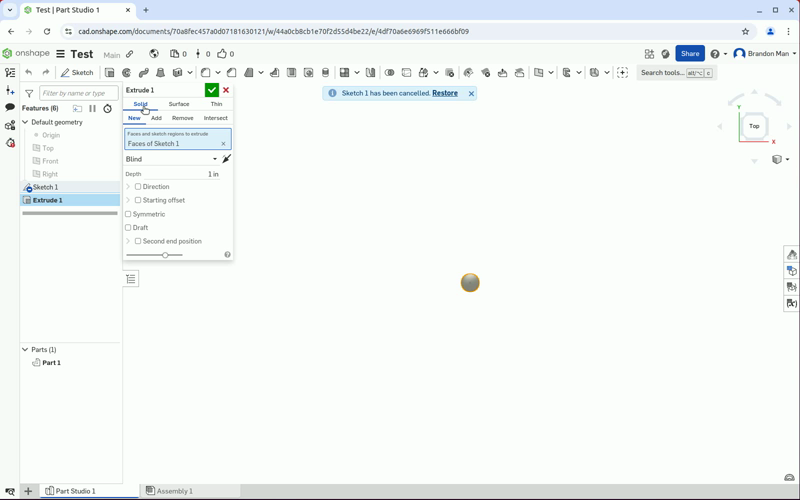
click(143, 106)
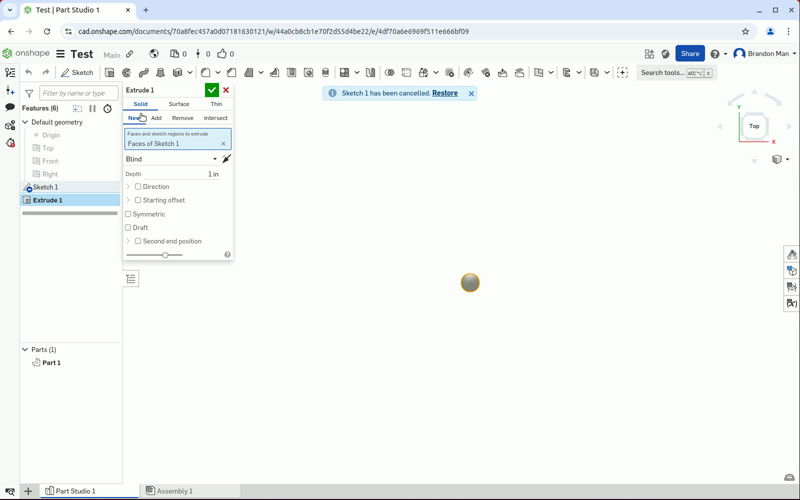
mouse_move(137, 120)
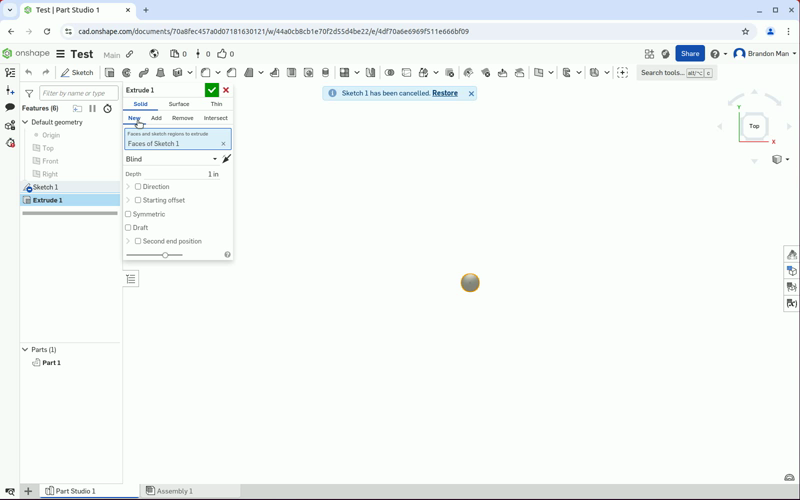
click(137, 120)
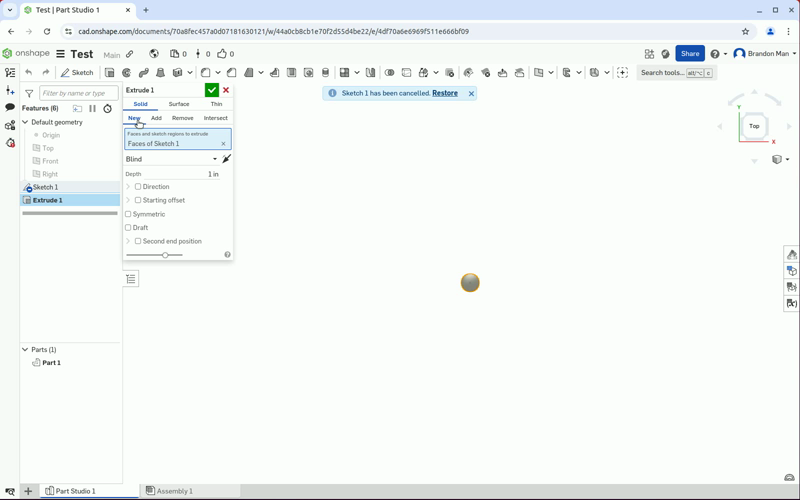
key(tab, 4)
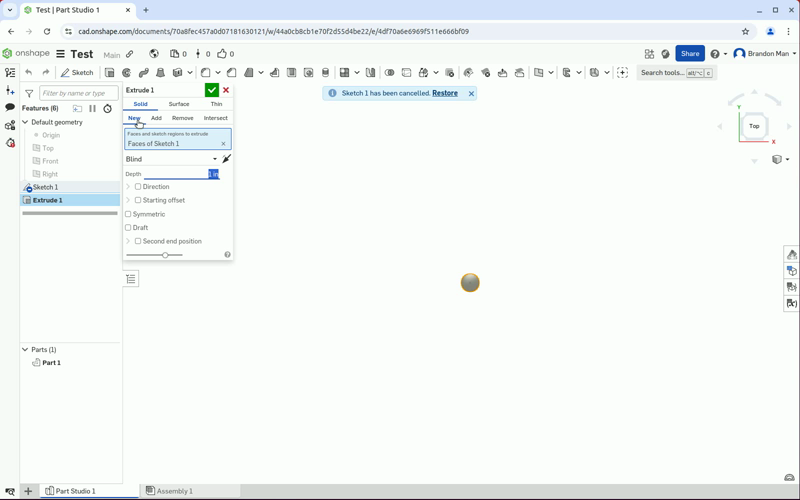
text(23.108)
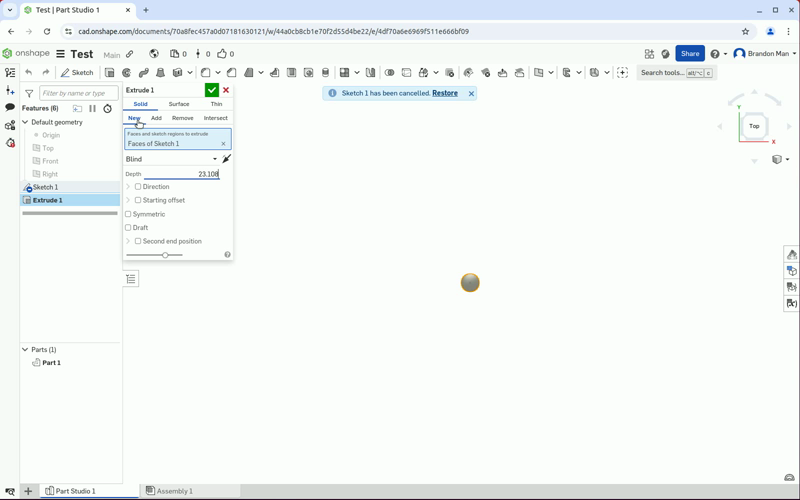
key(enter)
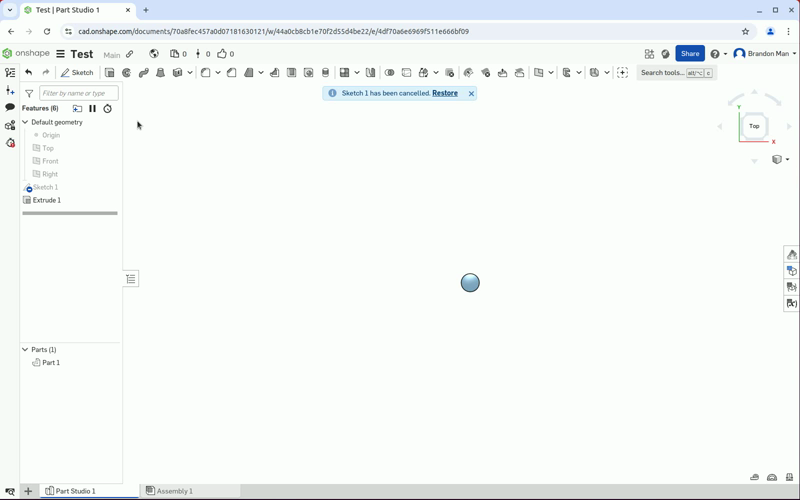
key(shift+h)
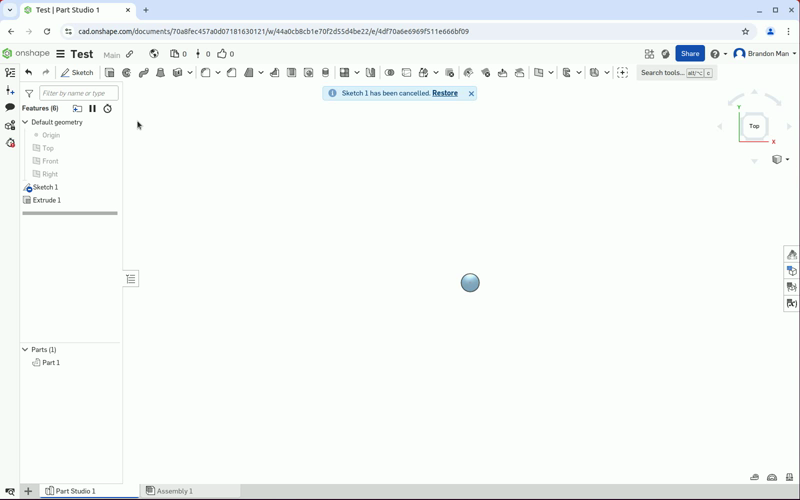
key(shift+h)
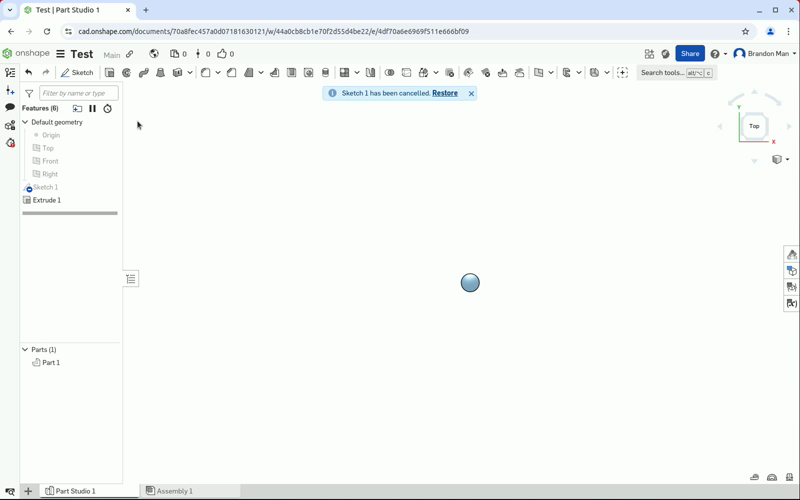
mouse_move(73, 189)
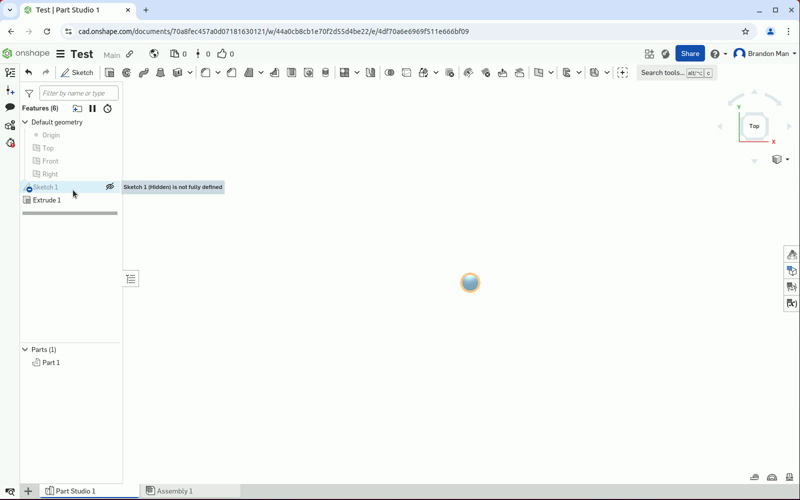
click(73, 189)
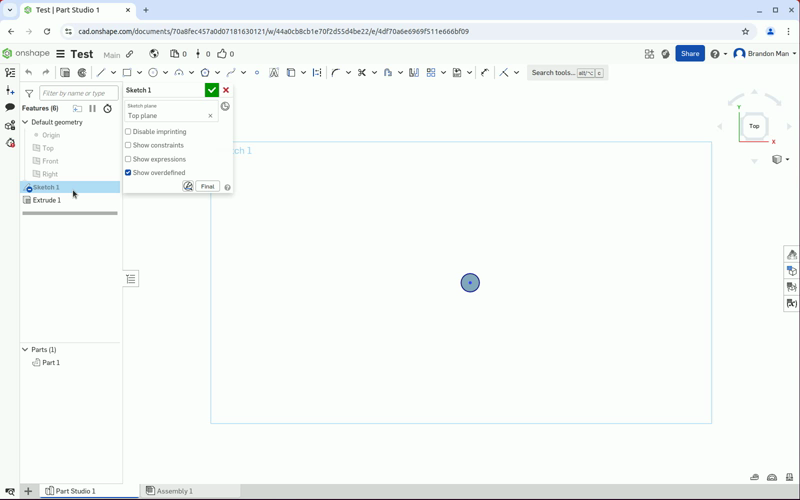
mouse_move(229, 92)
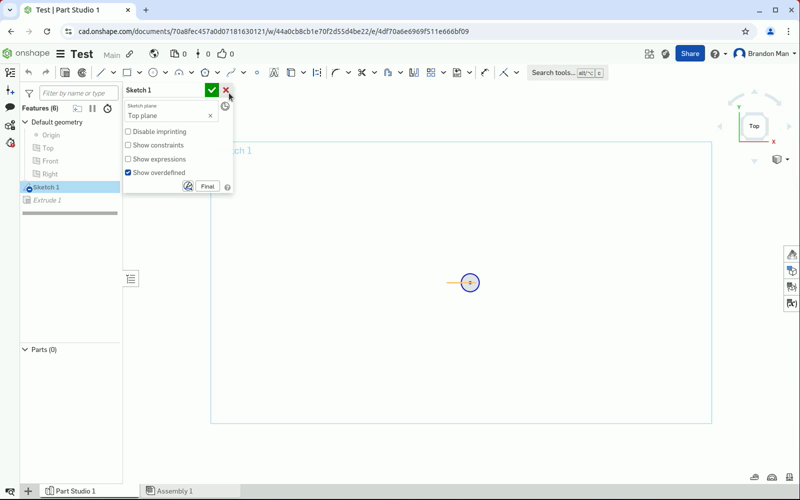
click(229, 92)
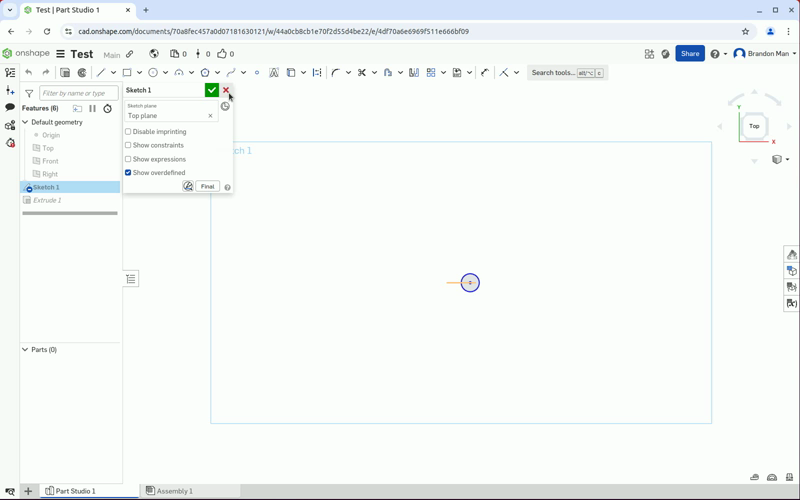
key(shift+s)
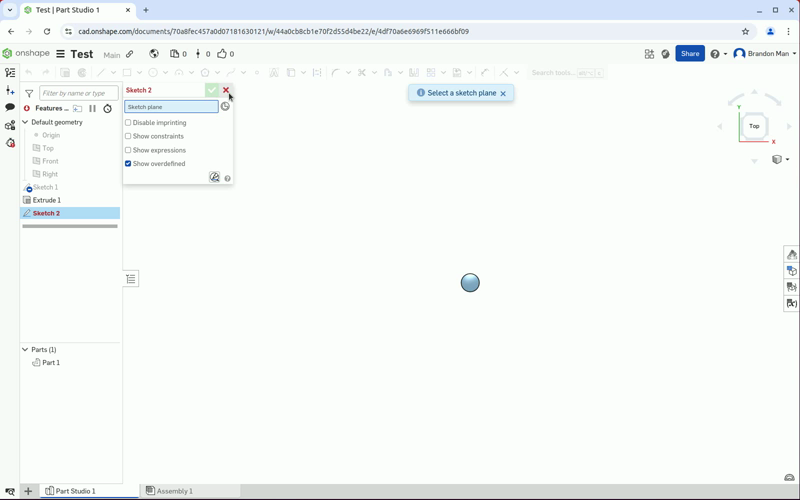
mouse_move(73, 150)
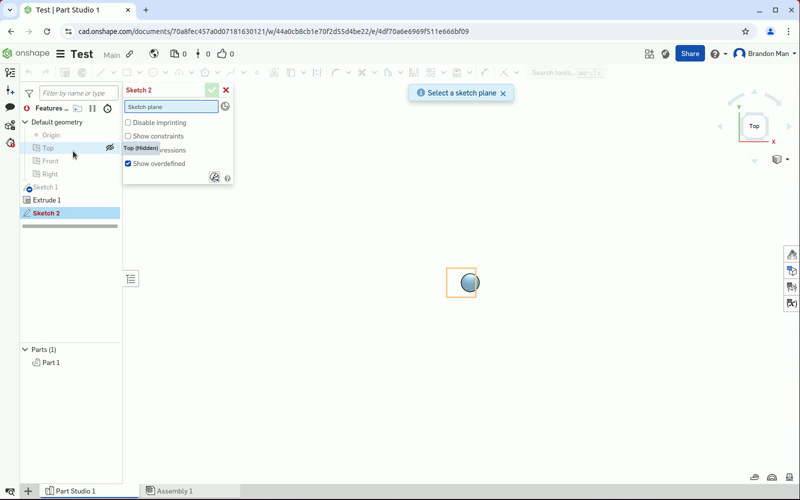
click(73, 150)
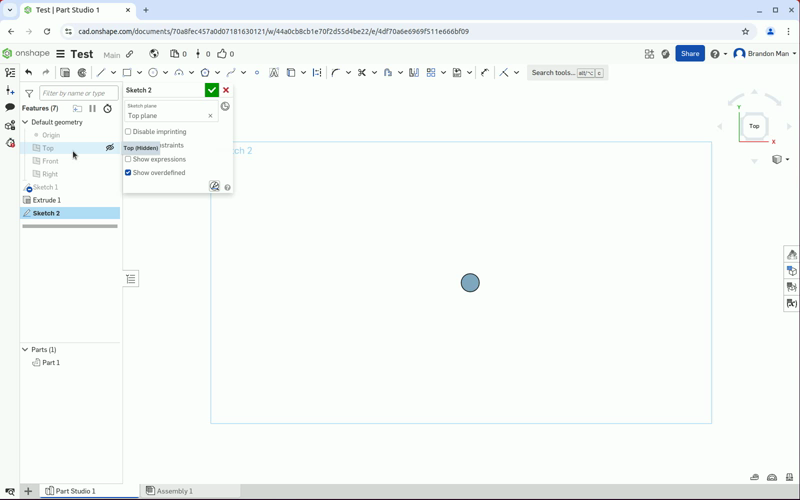
mouse_move(73, 352)
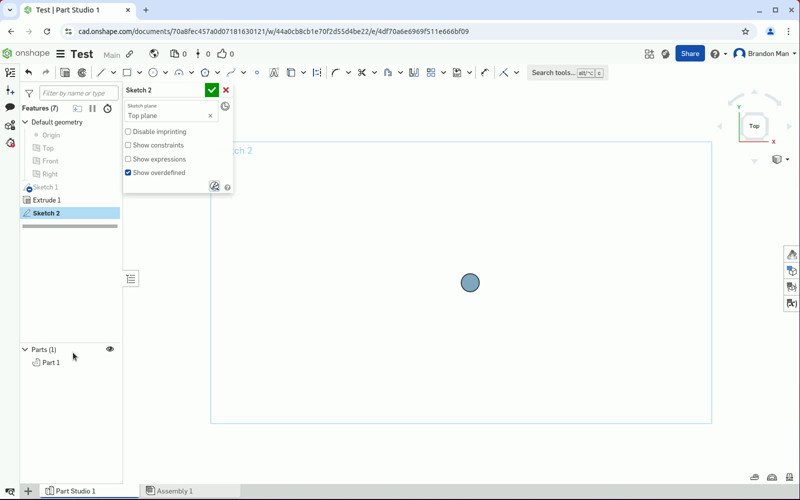
key(y)
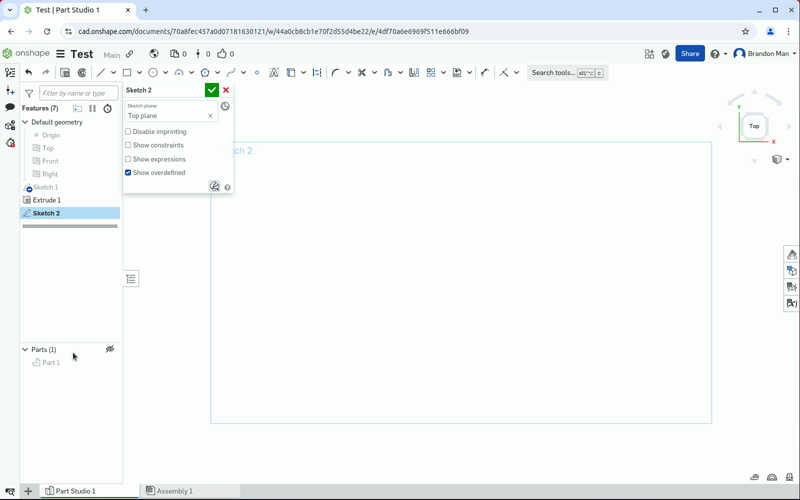
key(c)
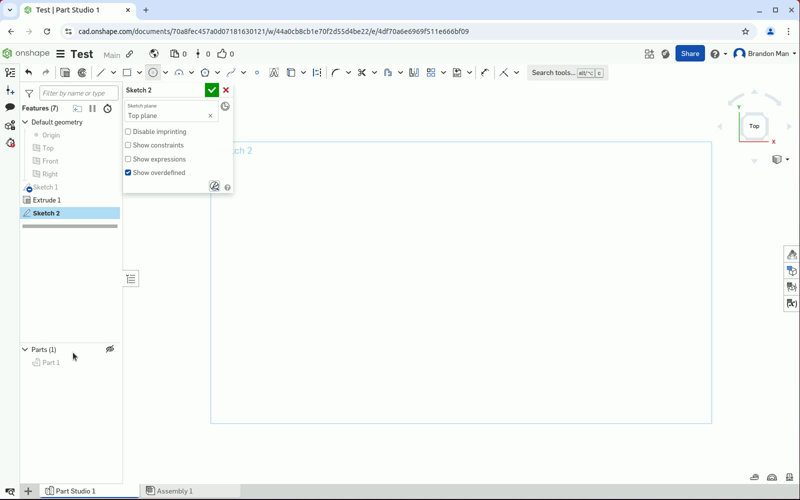
key_down(shift)
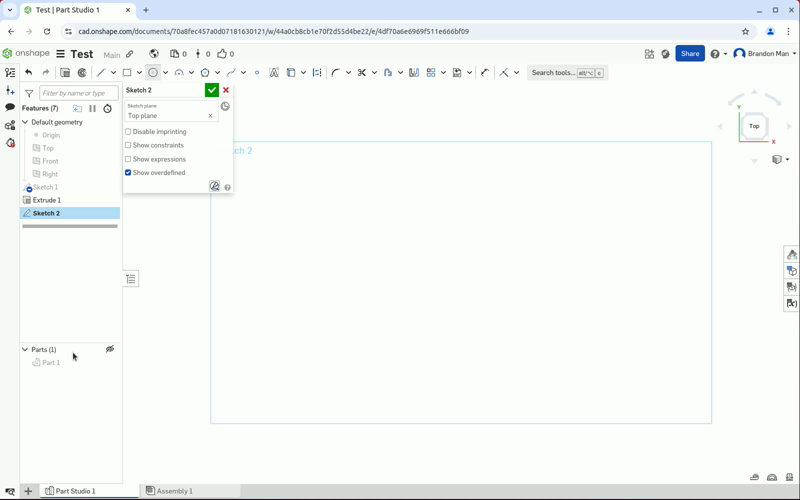
mouse_move(452, 282)
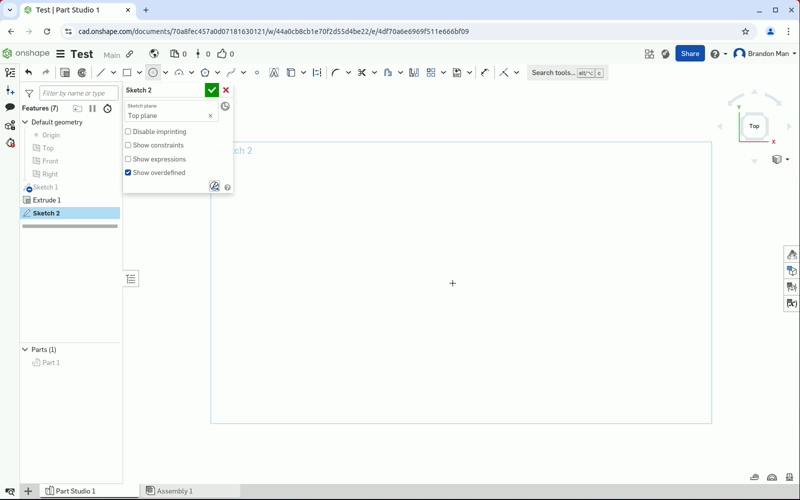
click(452, 282)
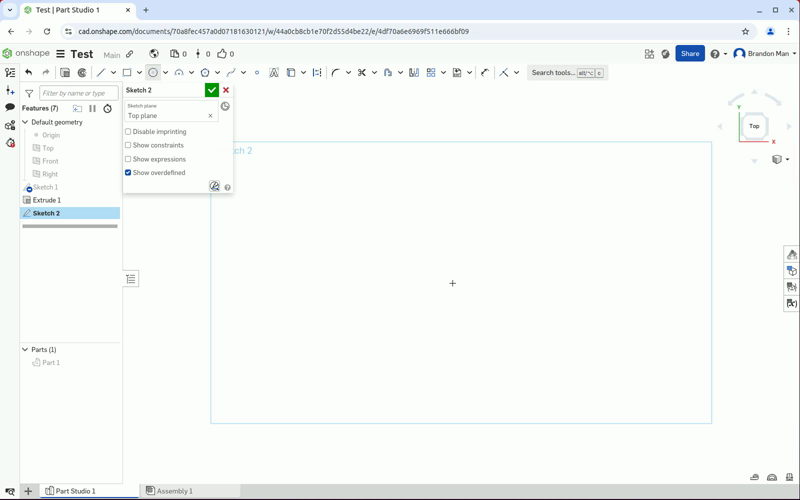
key_up(shift)
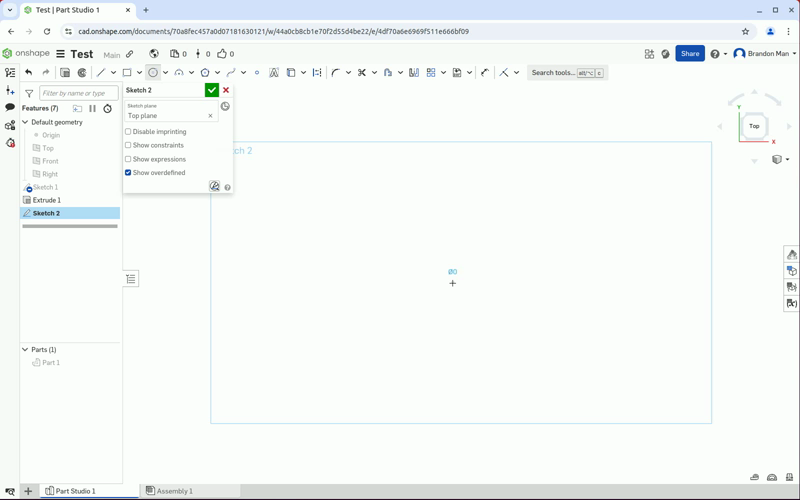
mouse_move(462, 282)
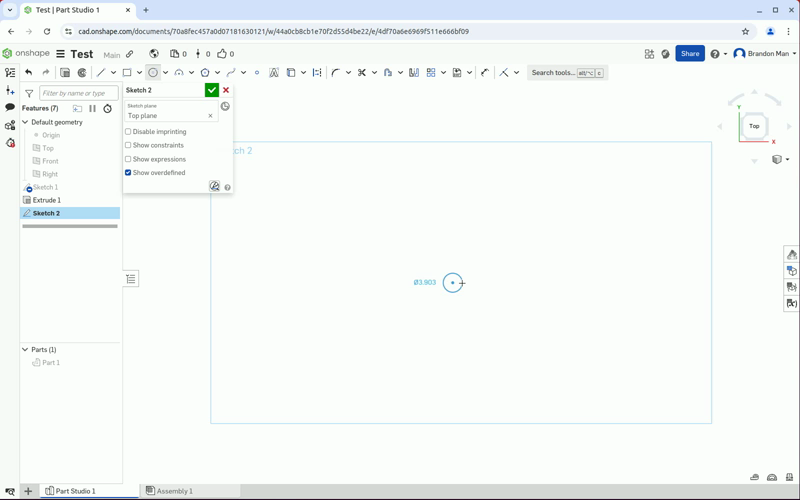
click(462, 282)
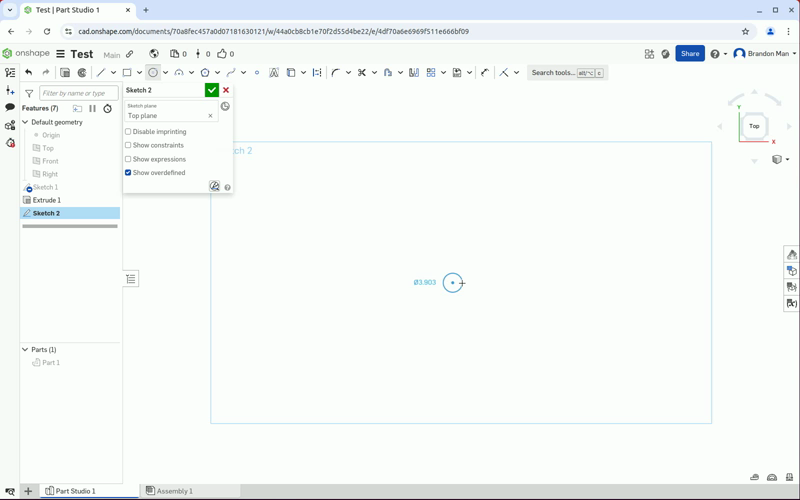
key(esc)
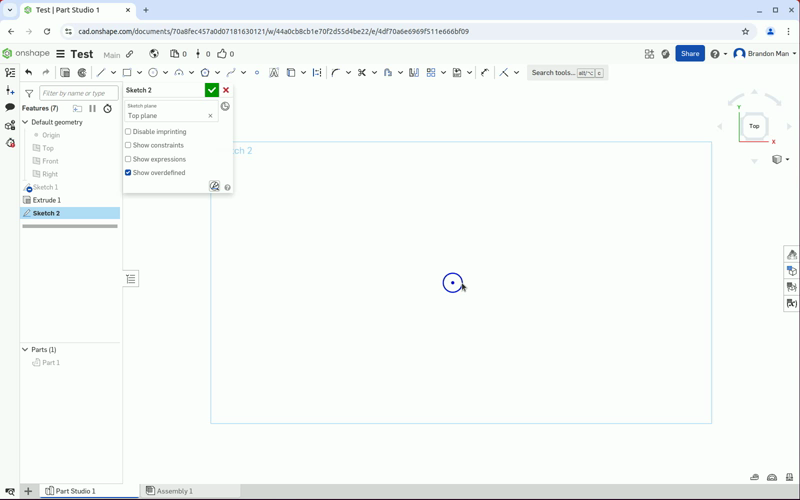
mouse_move(449, 279)
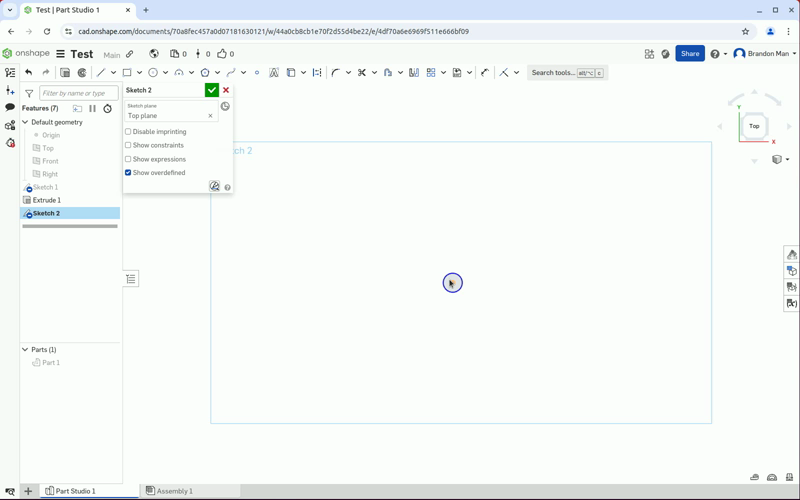
scroll(6)
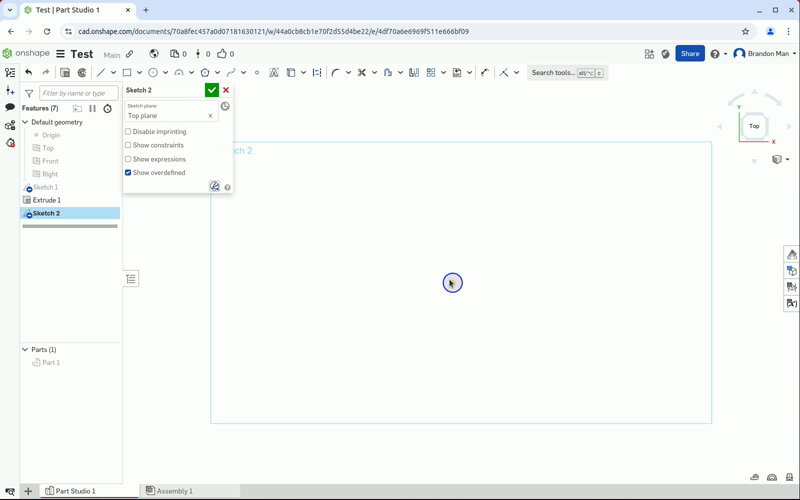
scroll(6)
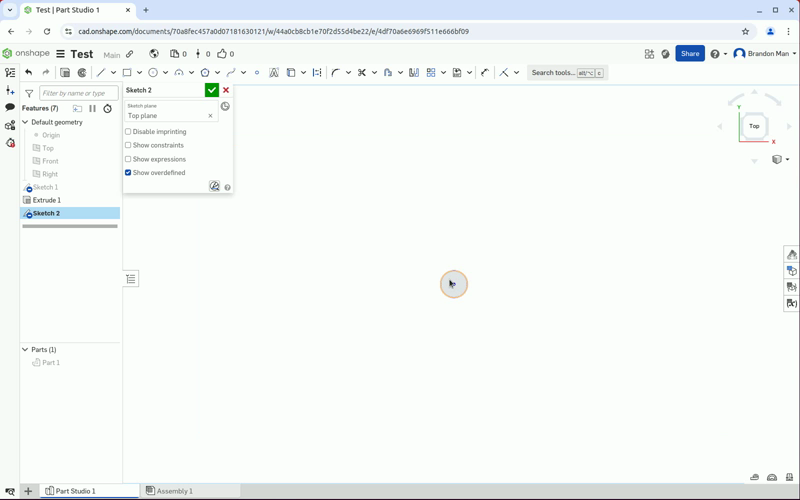
scroll(6)
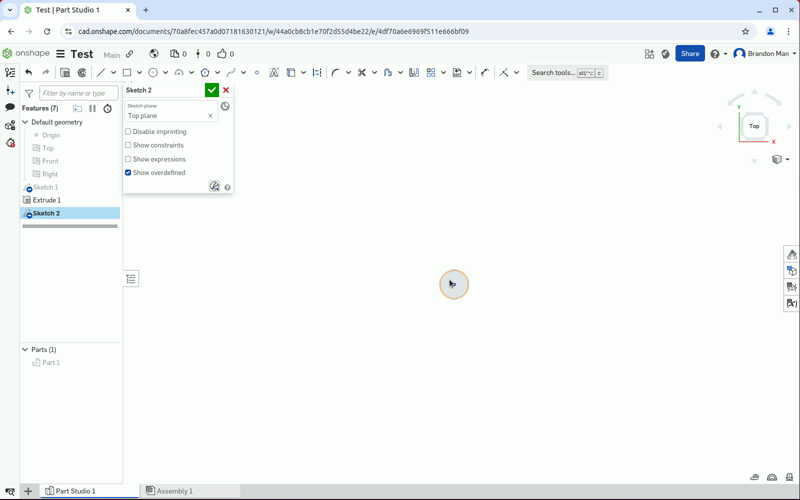
scroll(6)
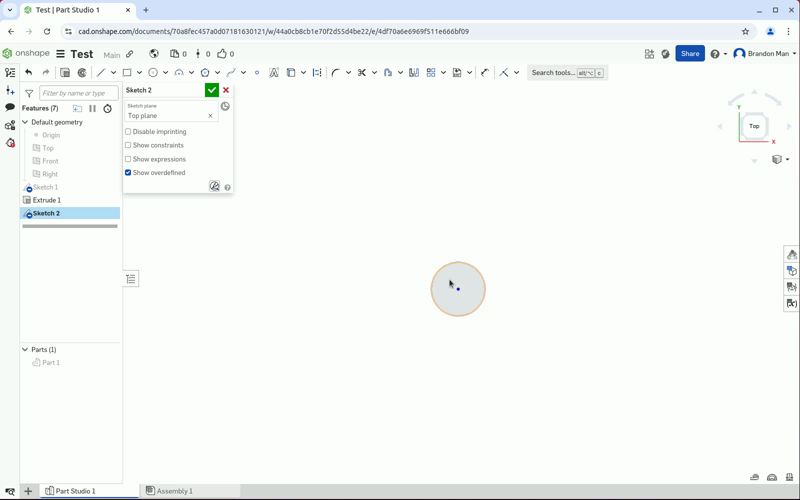
scroll(6)
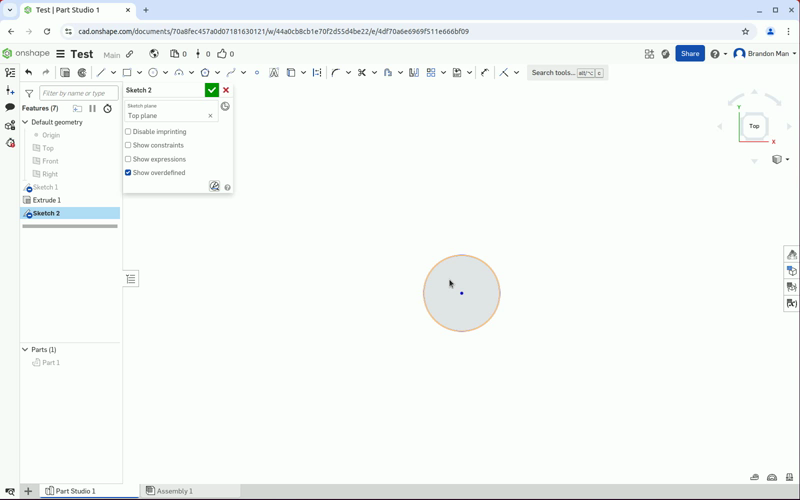
scroll(6)
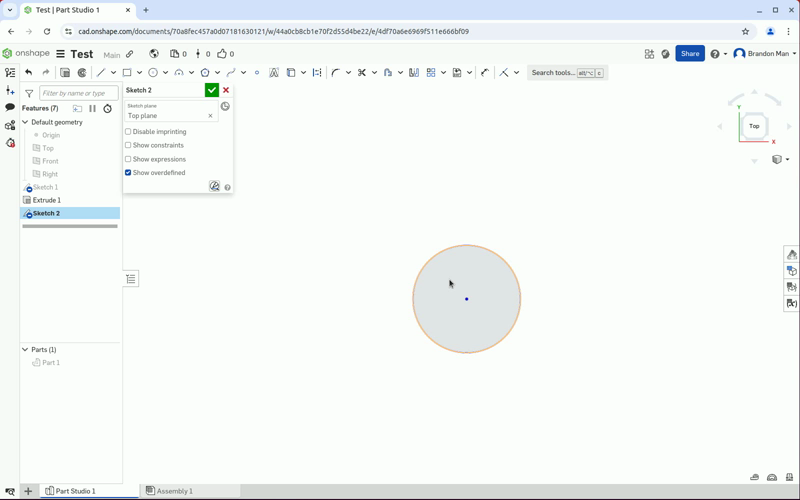
scroll(6)
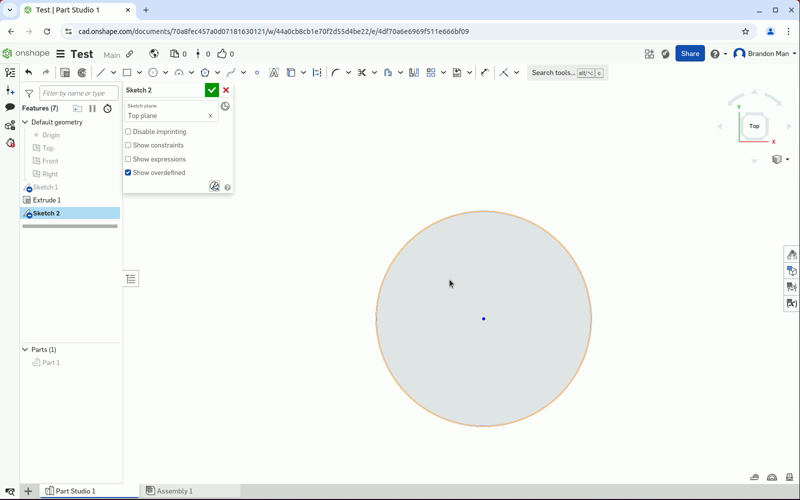
click(449, 279)
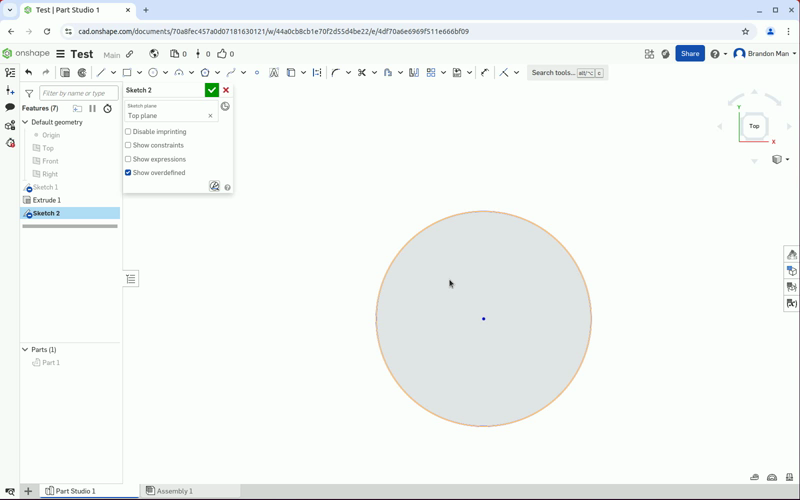
scroll(-6)
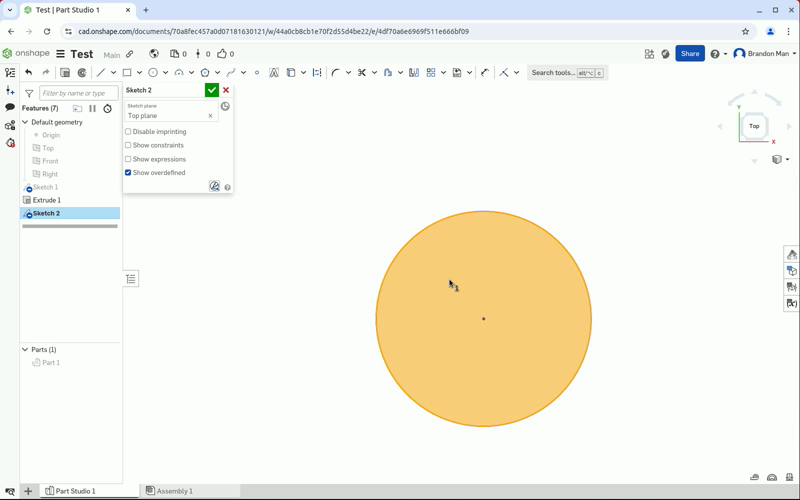
scroll(-6)
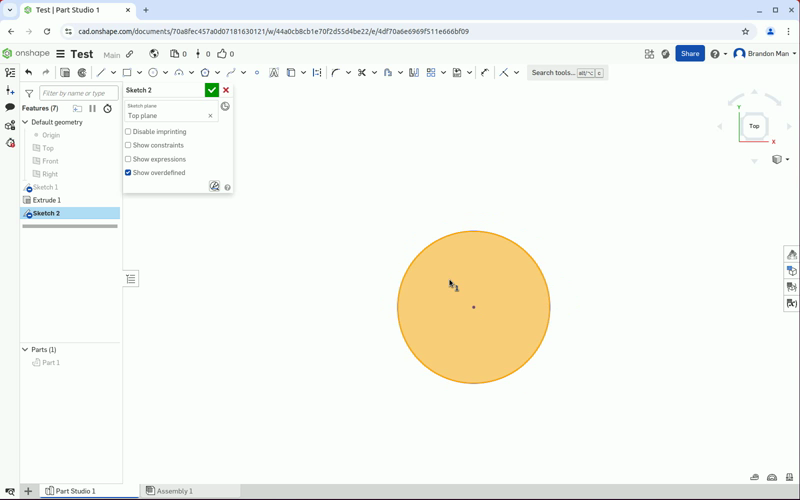
scroll(-6)
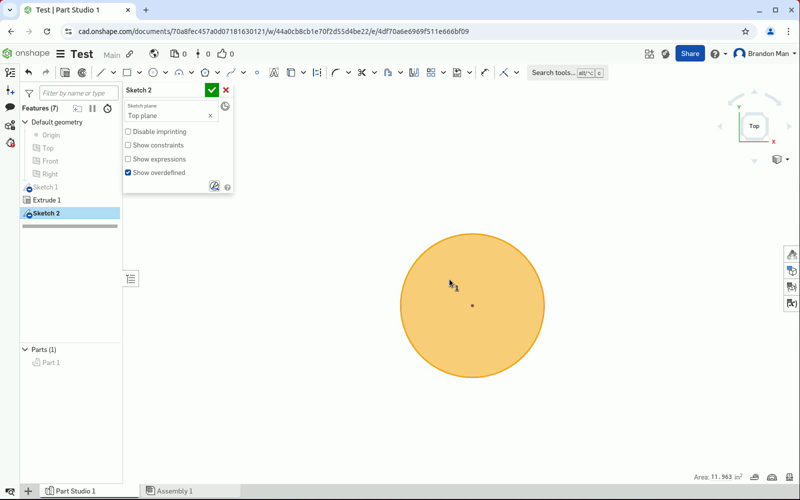
scroll(-6)
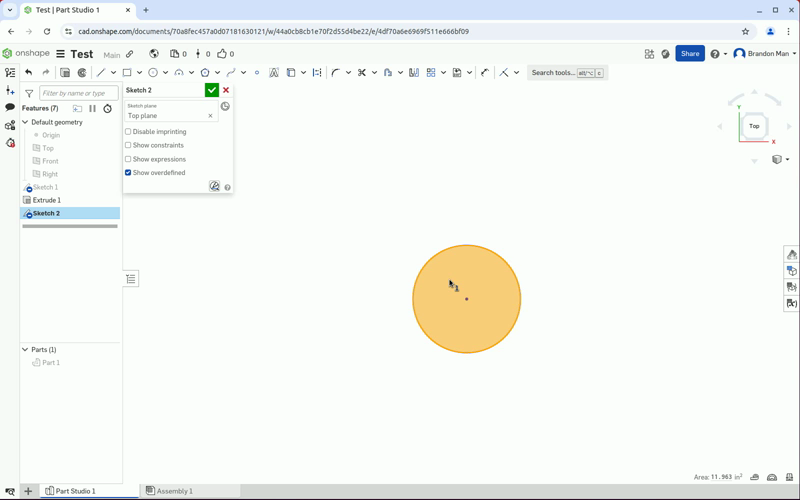
scroll(-6)
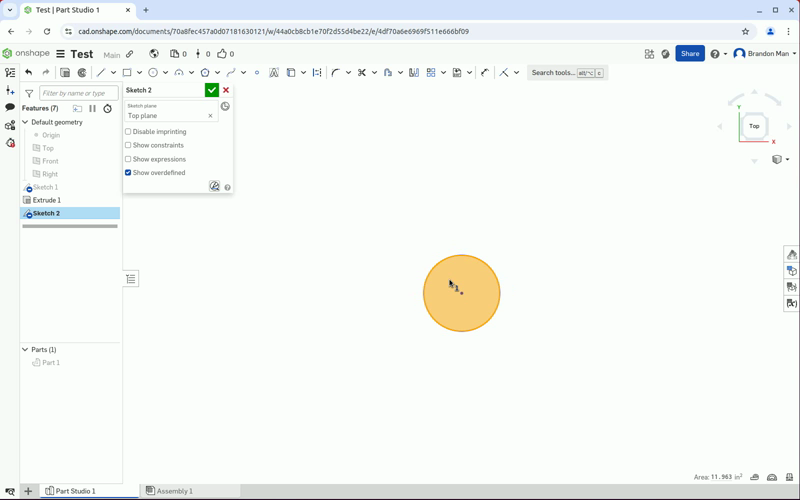
scroll(-6)
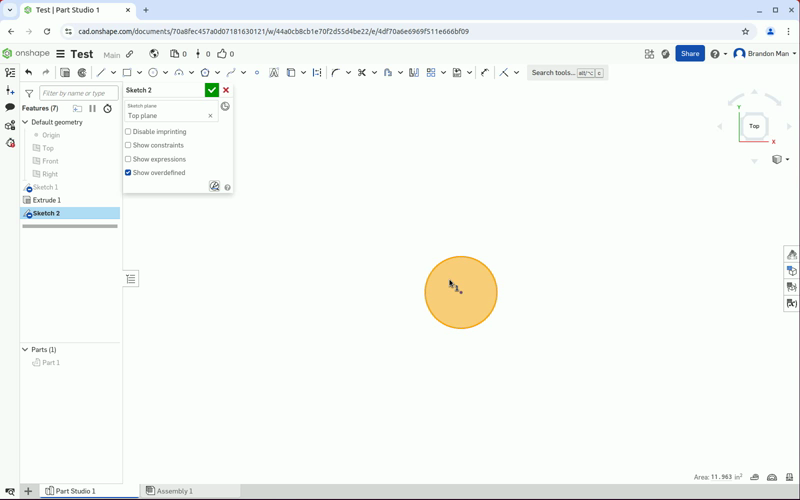
scroll(-6)
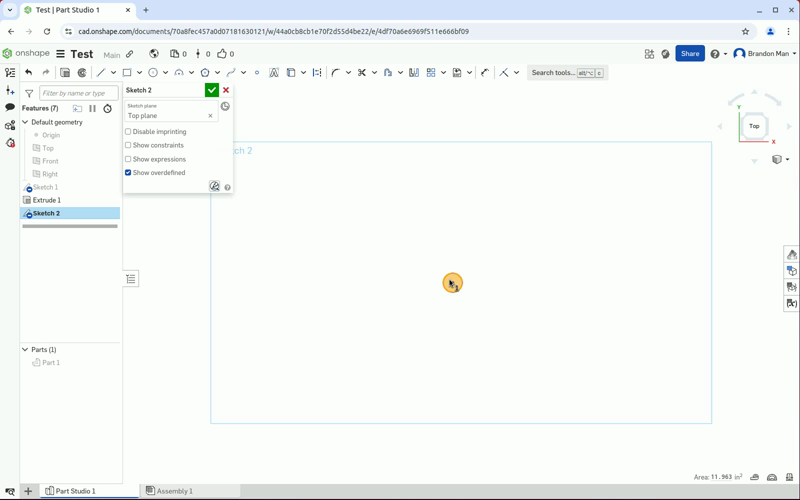
mouse_move(73, 352)
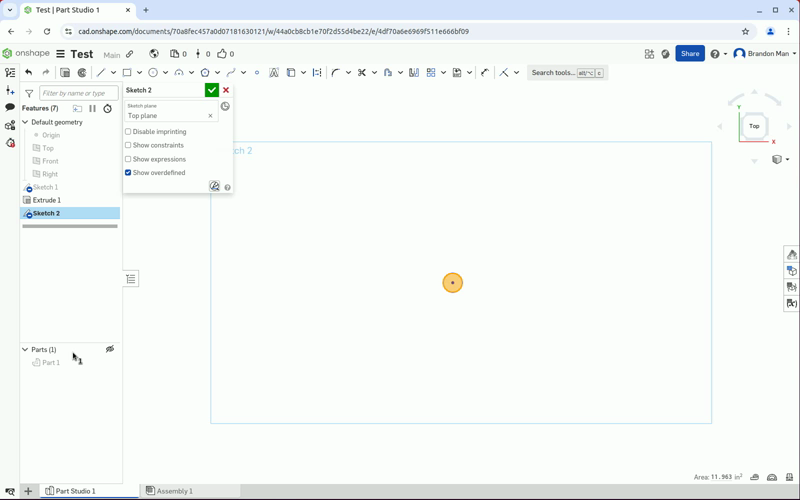
key(shift+y)
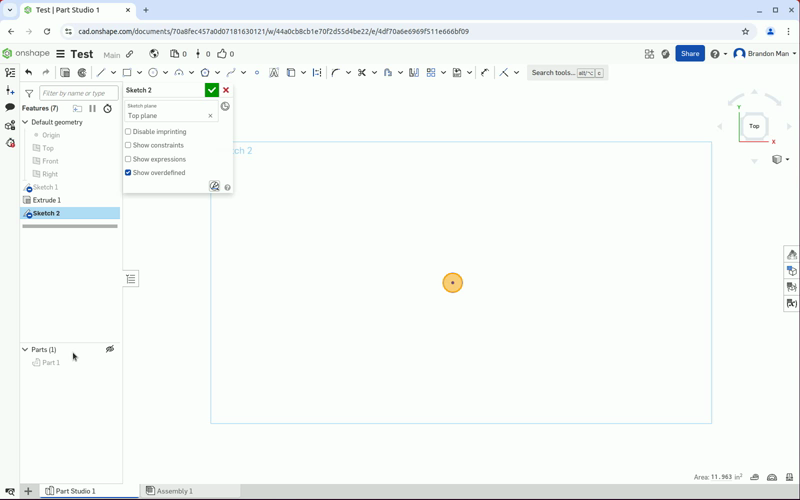
key(shift+e)
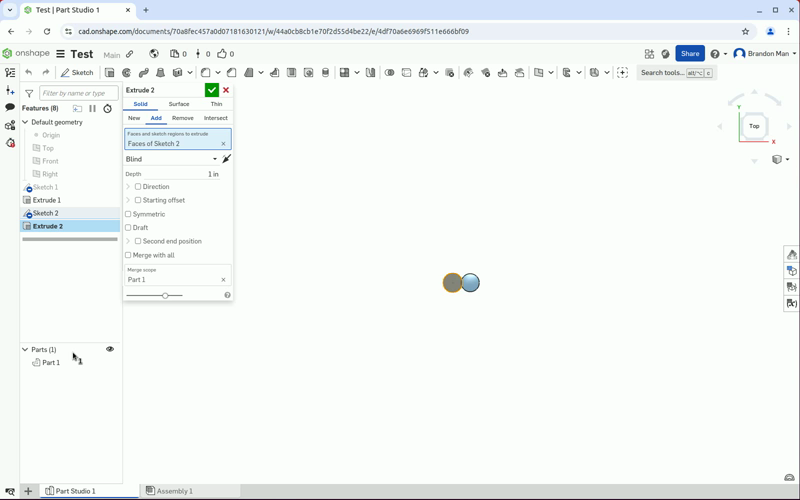
mouse_move(143, 106)
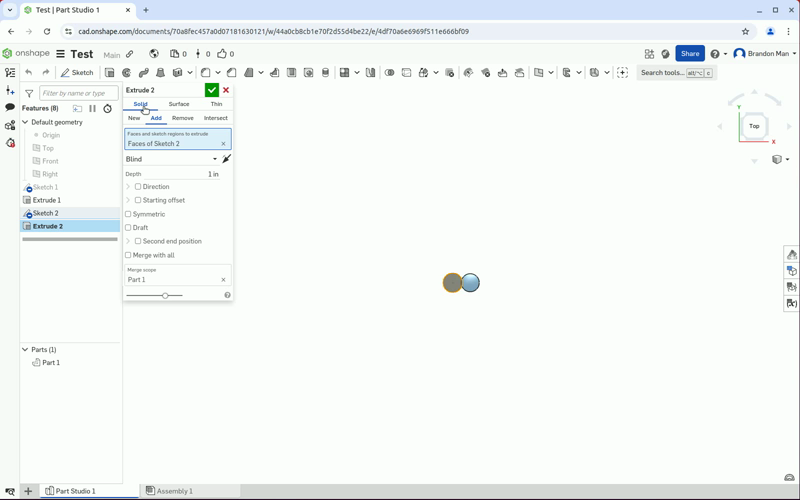
click(143, 106)
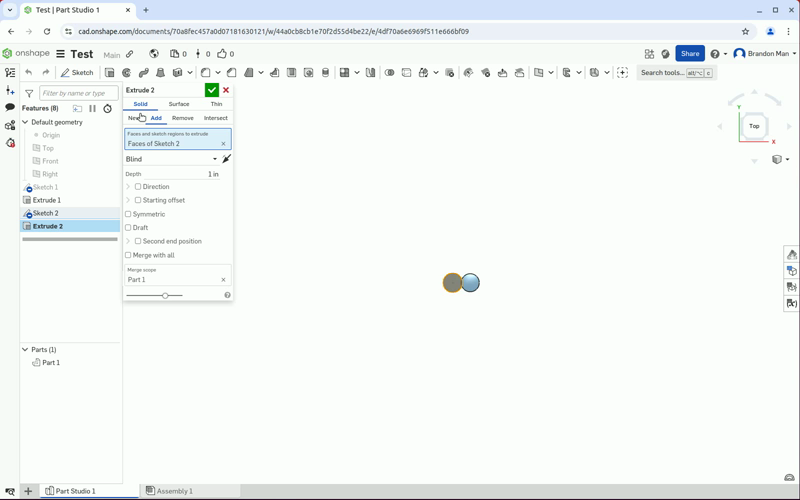
mouse_move(137, 120)
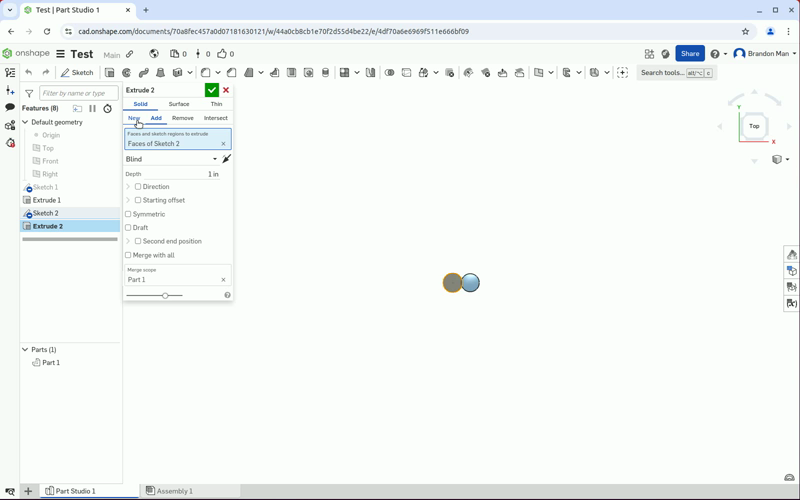
click(137, 120)
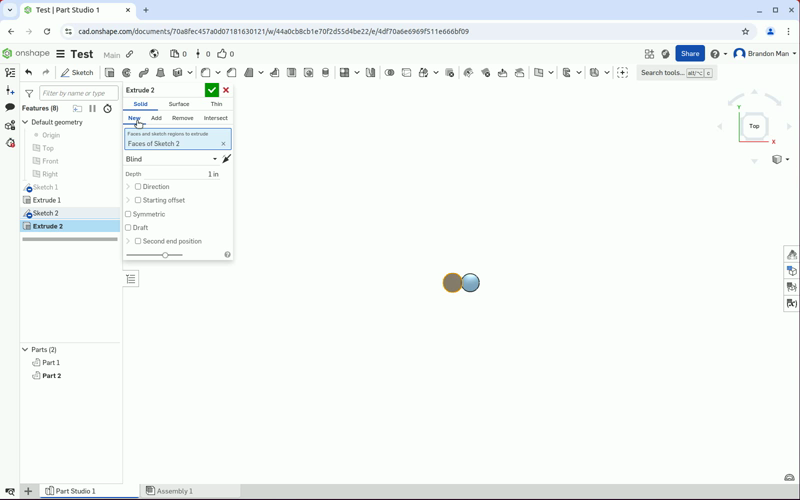
key(tab, 4)
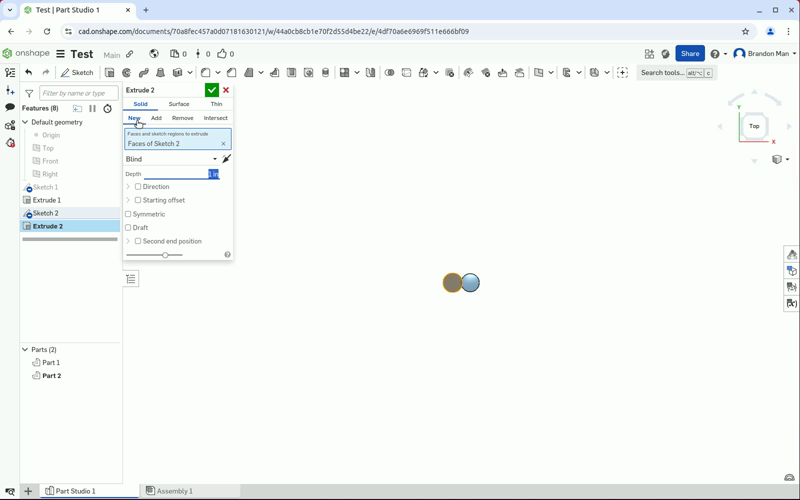
text(23.108)
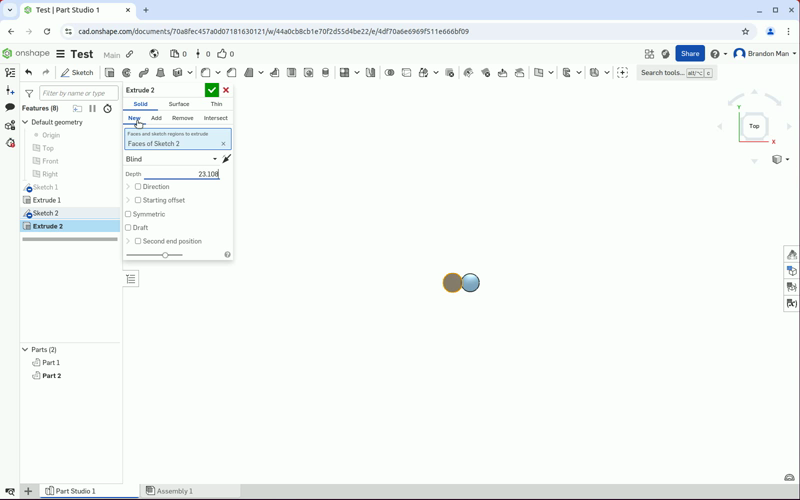
key(enter)
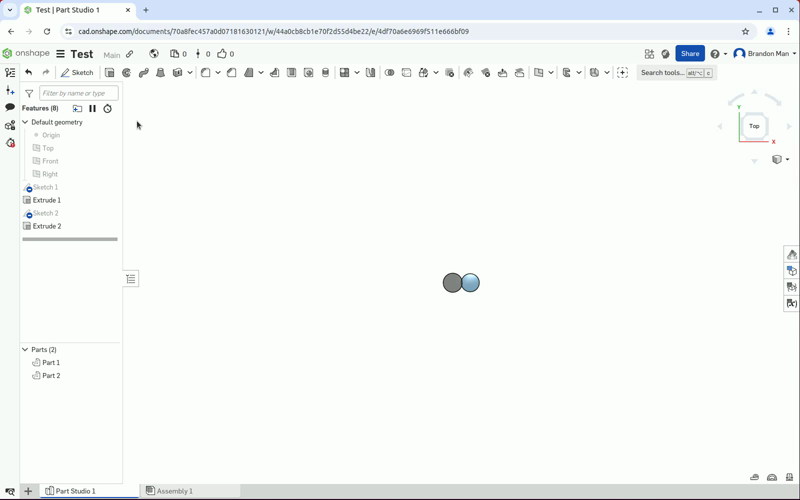
key(shift+h)
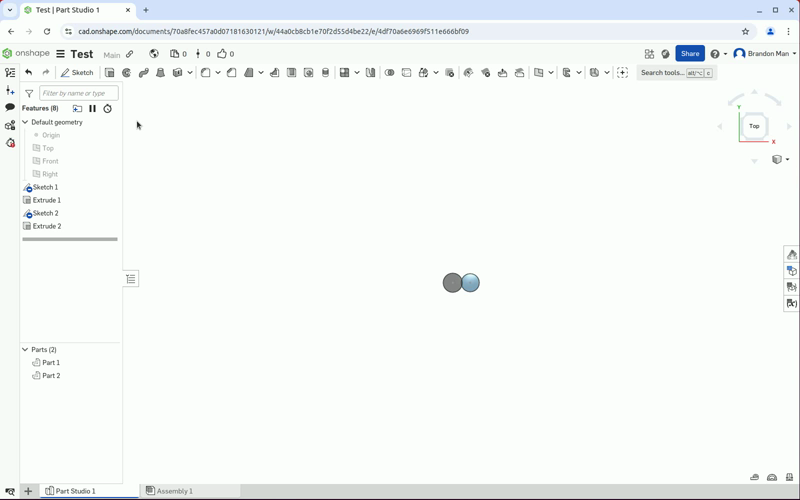
key(shift+h)
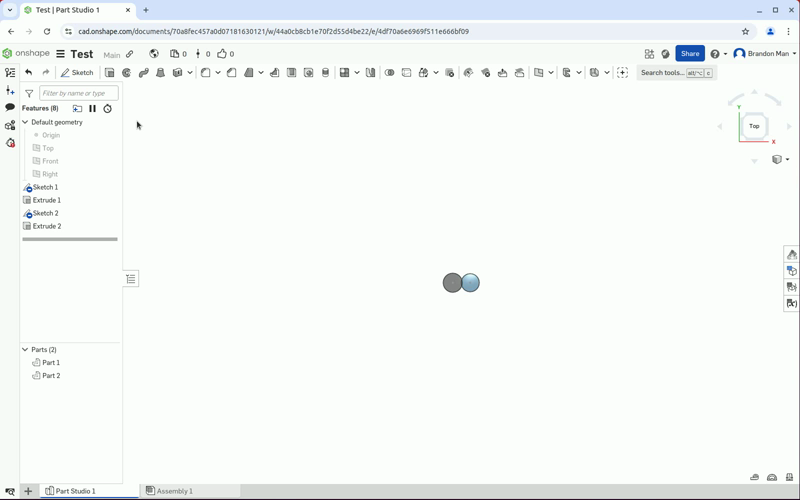
key(shift+7)
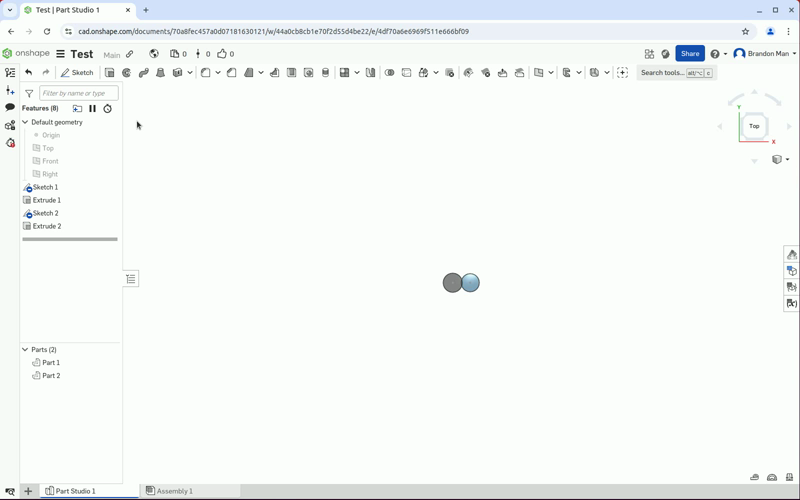
key(up, 3)
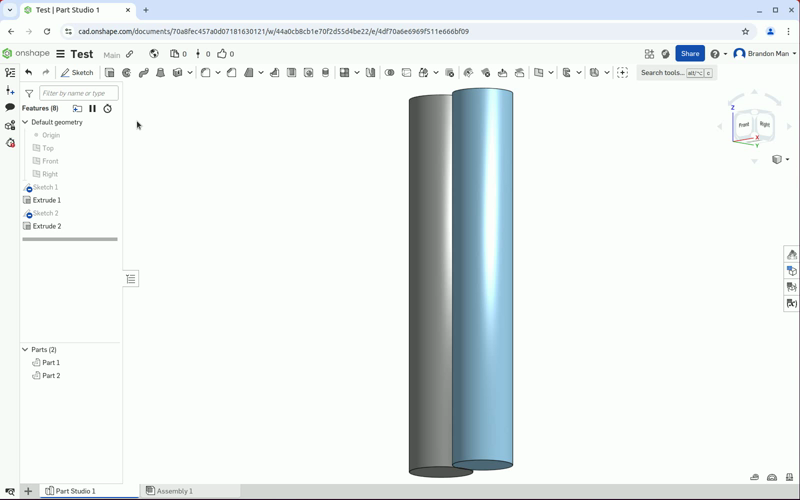
key(left, 3)
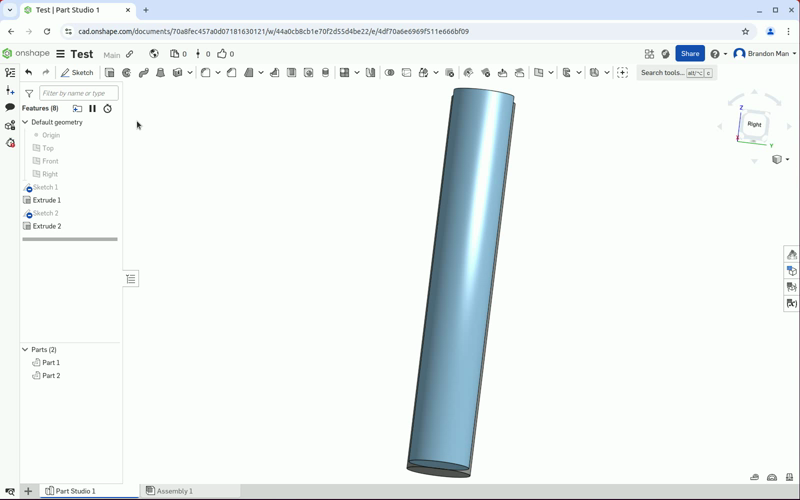
key(right, 3)
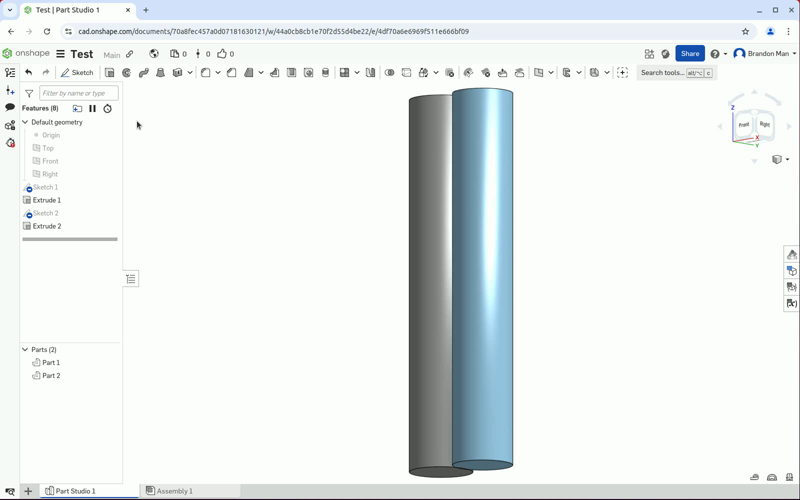
key(down, 3)
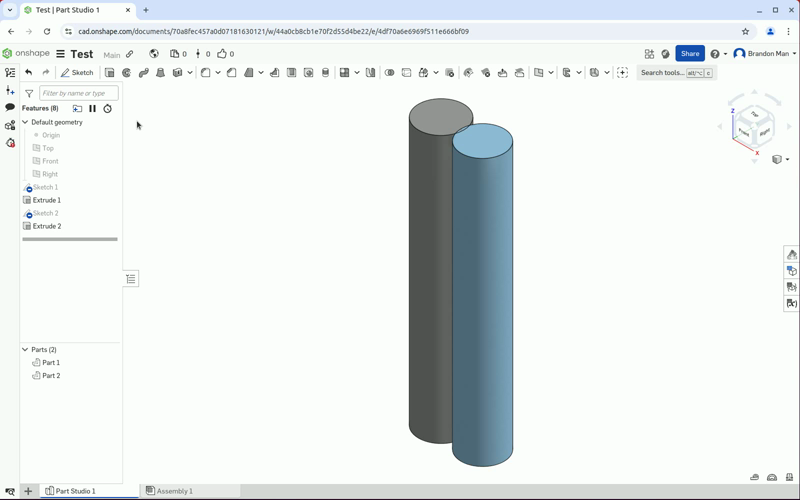
mouse_move(73, 189)
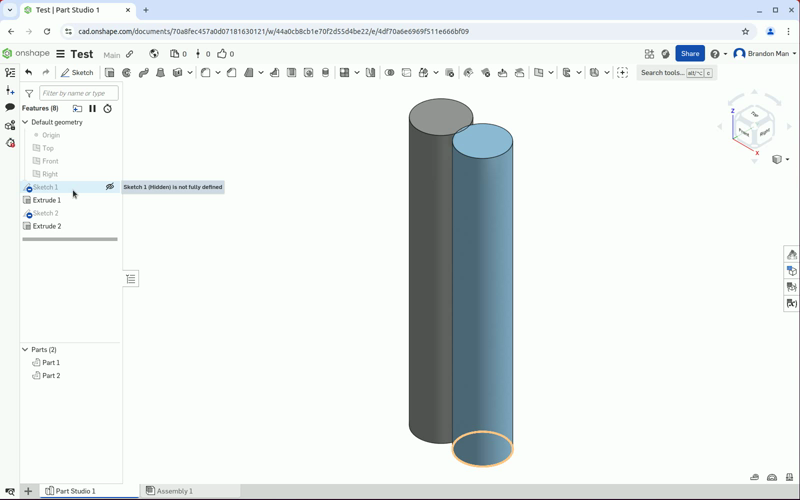
click(73, 189)